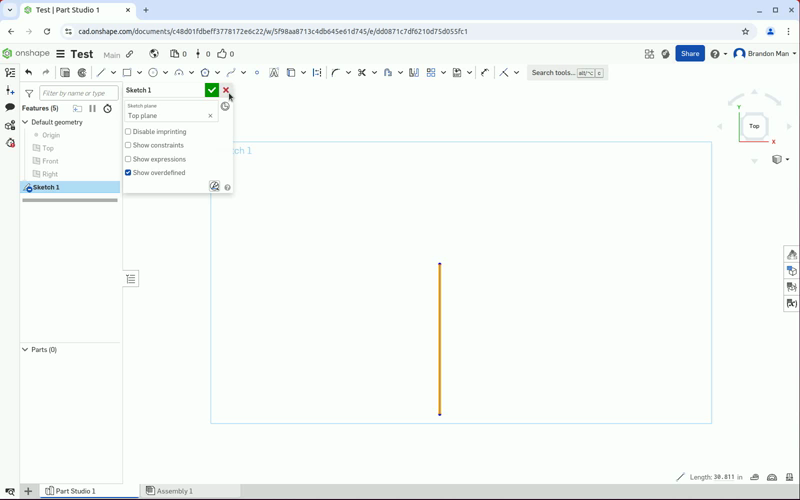
key(shift+h)
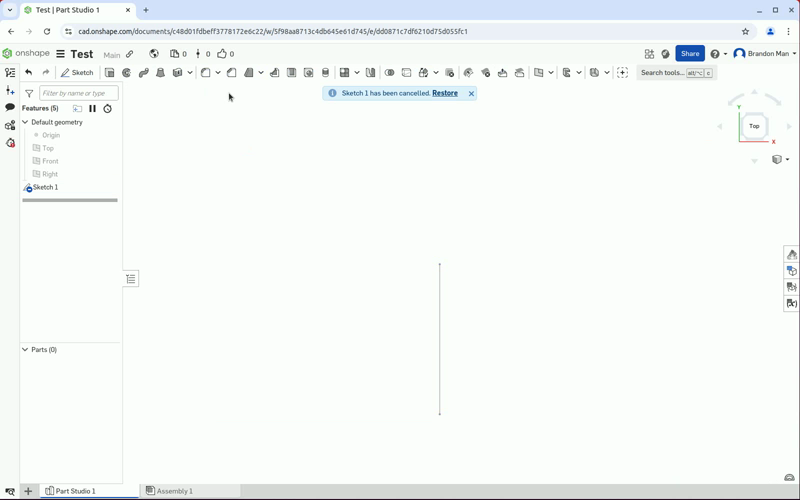
key(shift+s)
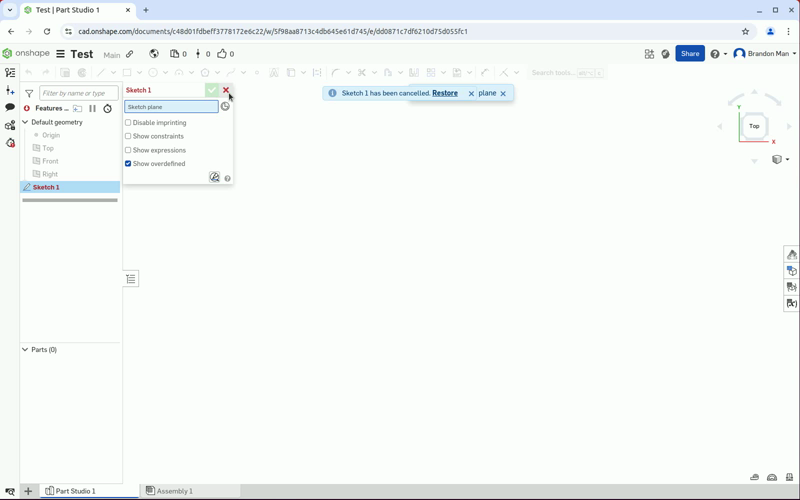
mouse_move(73, 150)
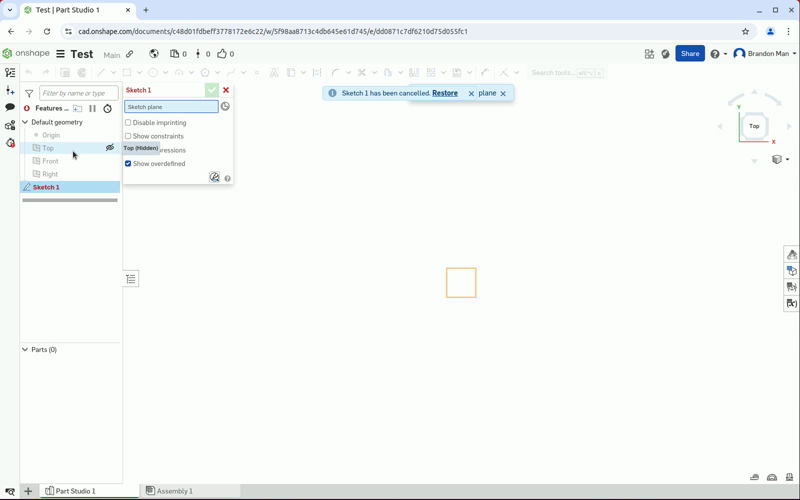
click(73, 150)
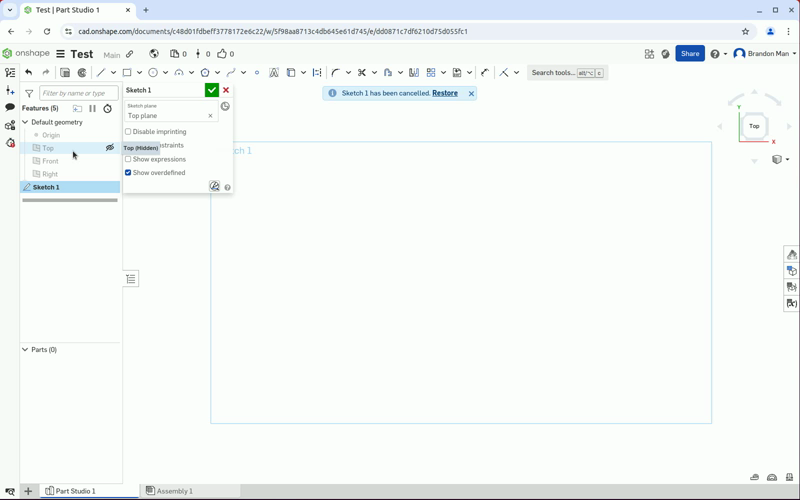
mouse_move(73, 352)
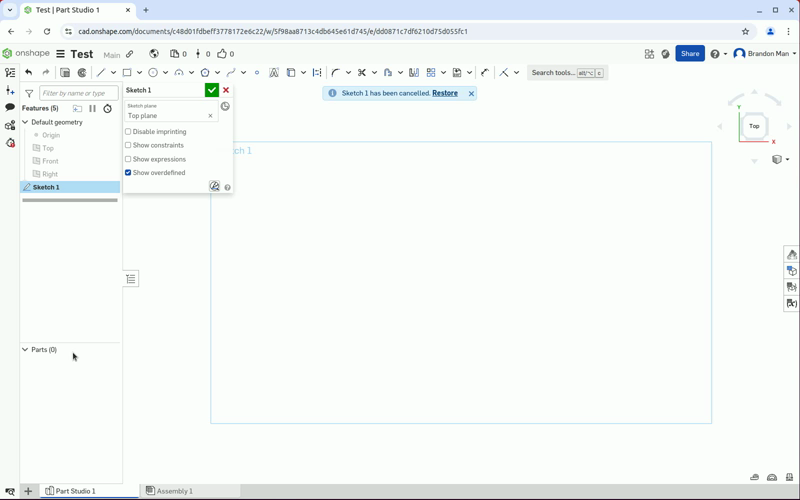
key(y)
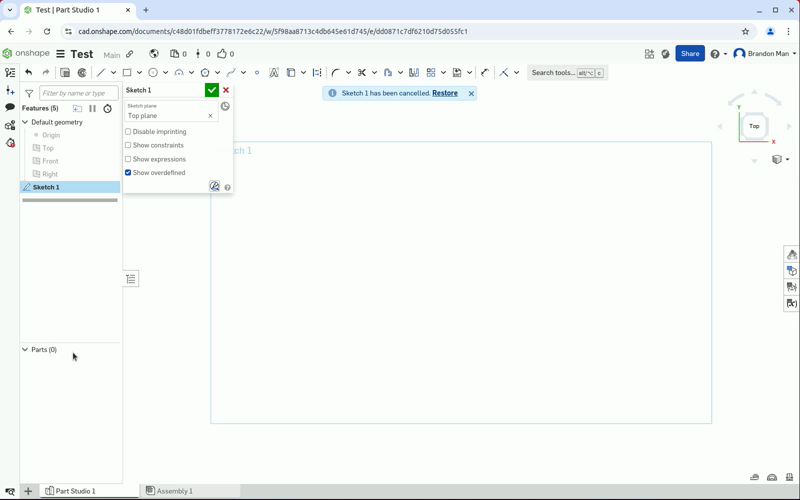
key(l)
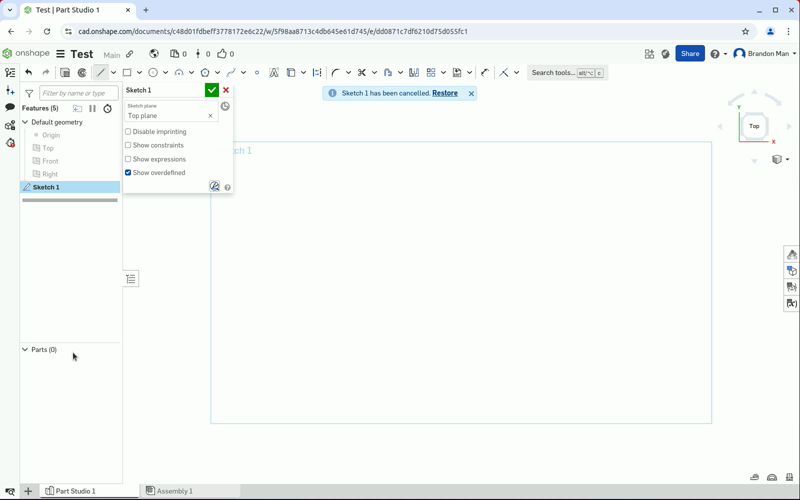
key_down(shift)
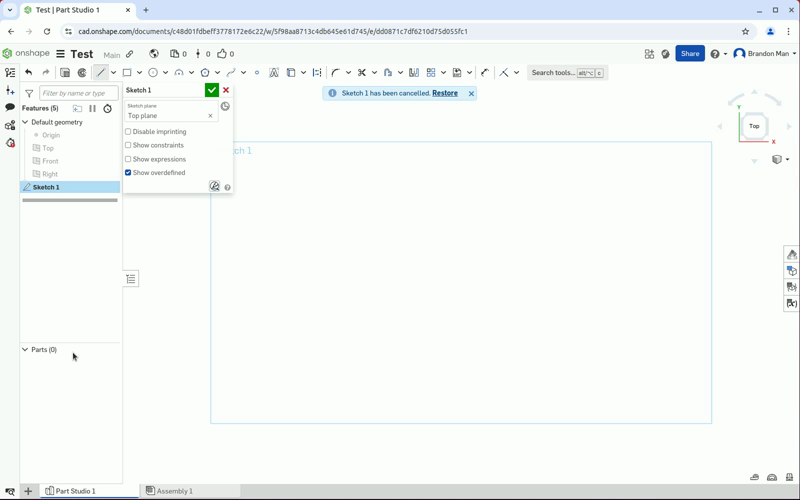
mouse_move(398, 329)
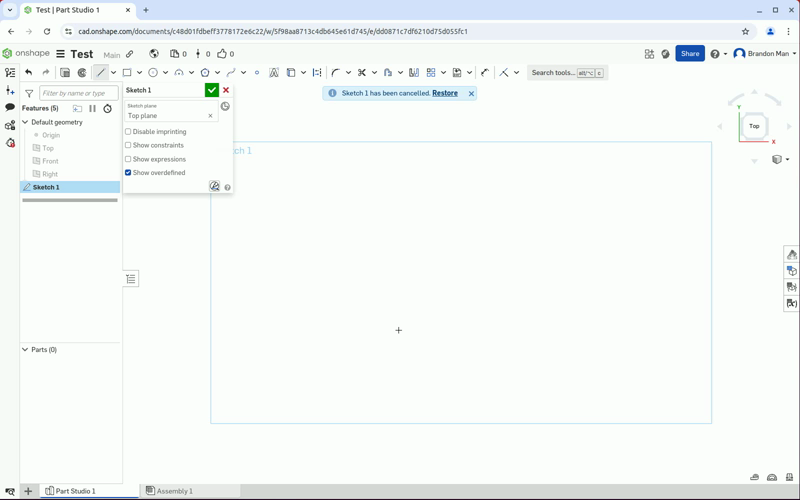
click(398, 329)
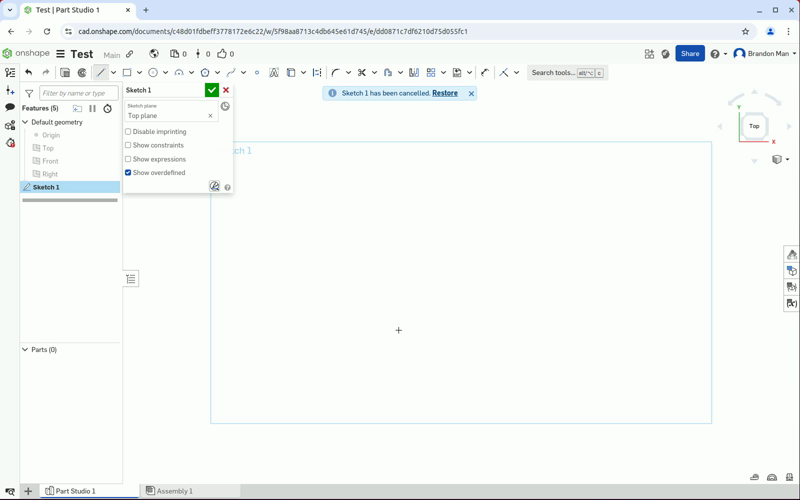
key_up(shift)
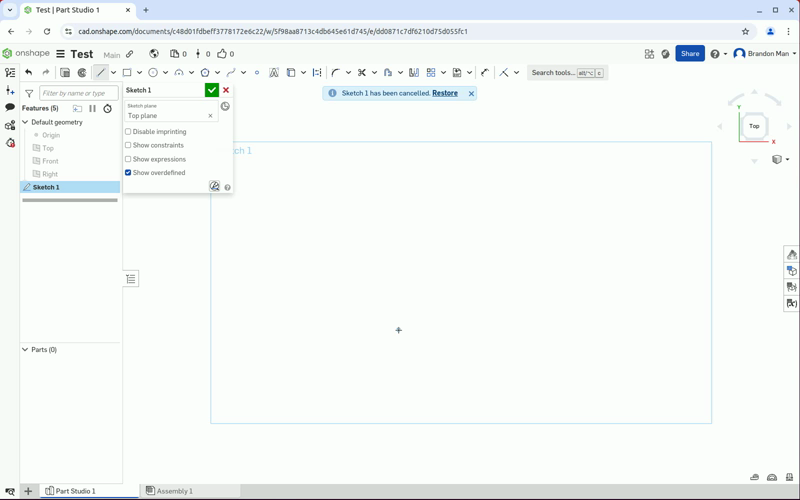
key_down(shift)
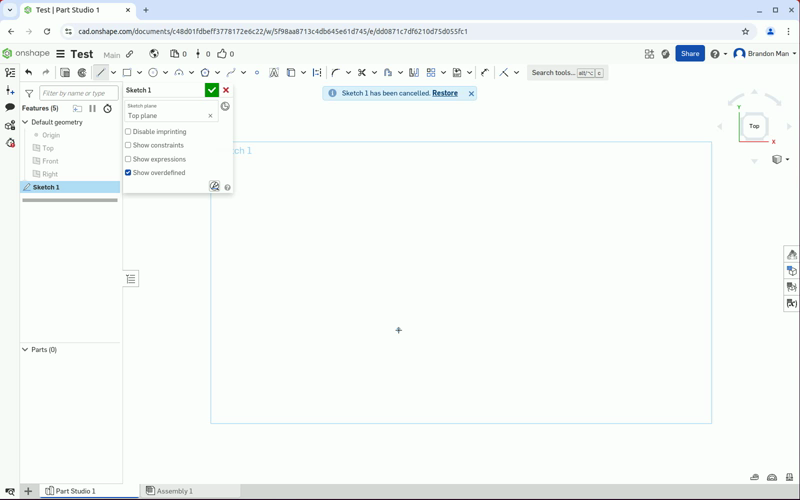
mouse_move(572, 329)
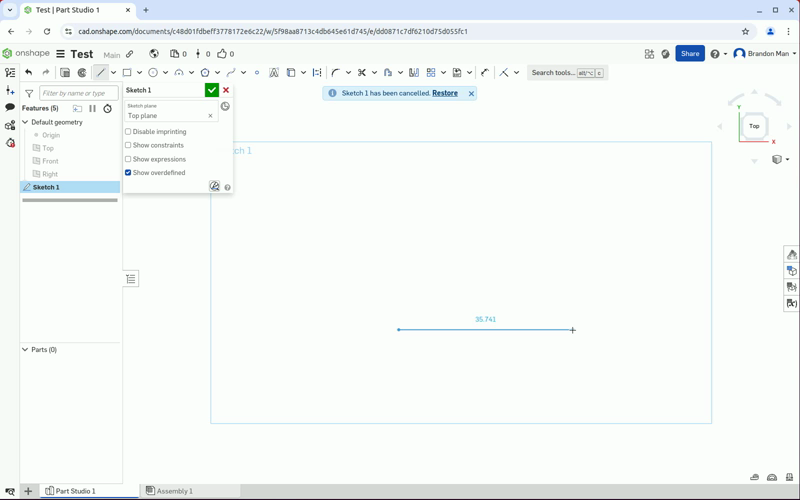
click(572, 329)
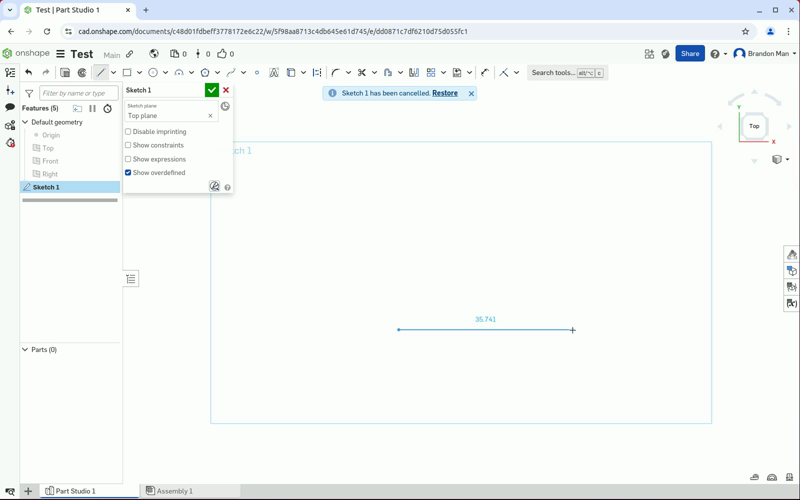
key_up(shift)
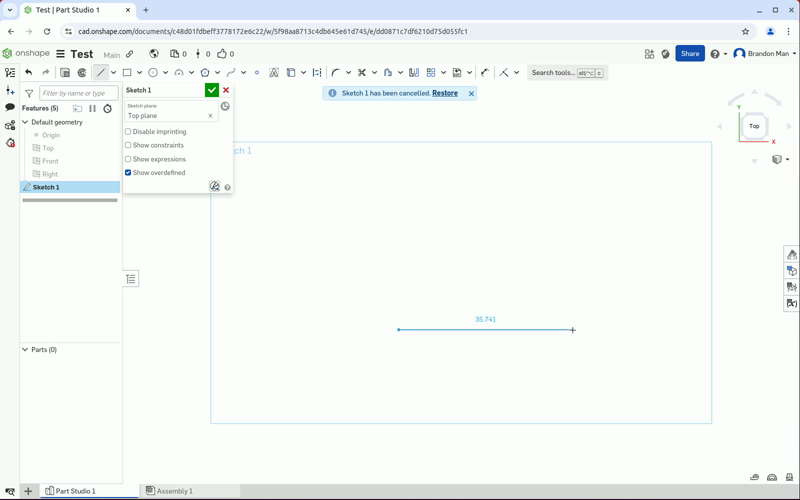
key_down(shift)
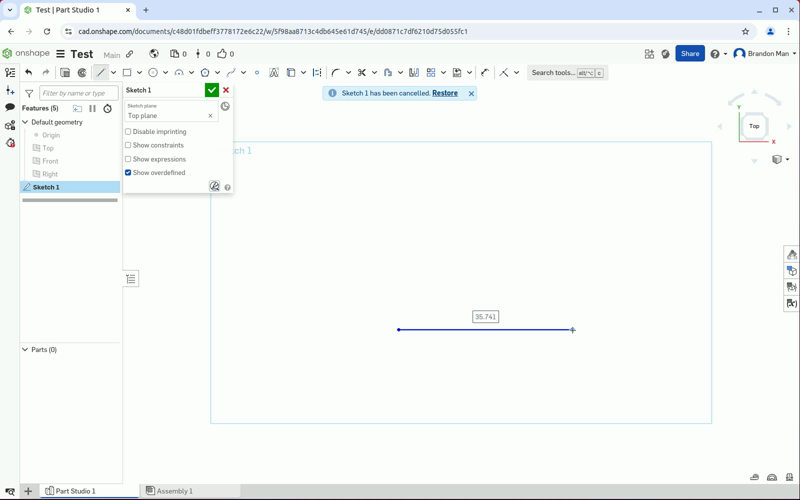
mouse_move(572, 240)
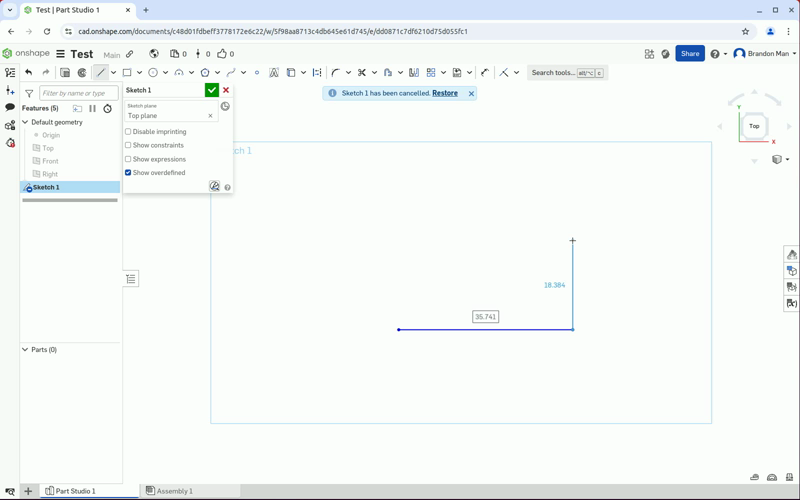
click(572, 240)
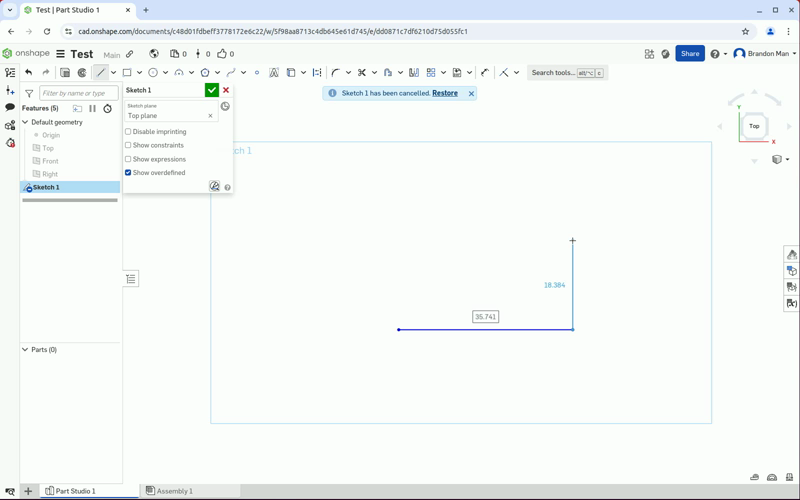
key_up(shift)
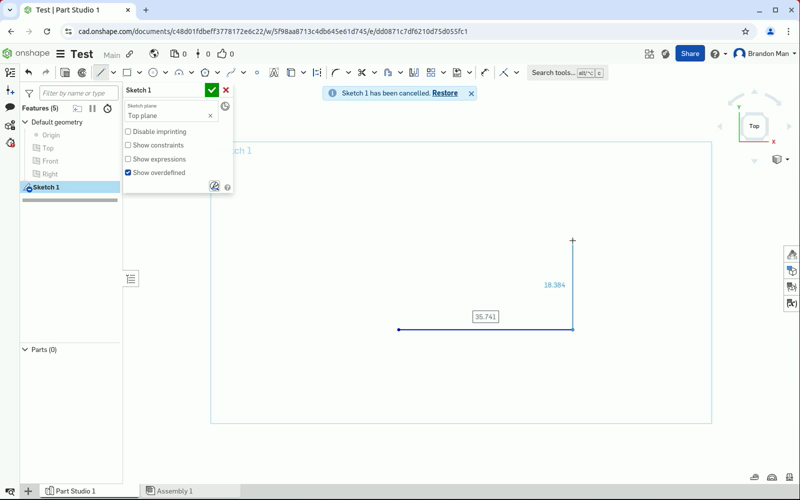
key_down(shift)
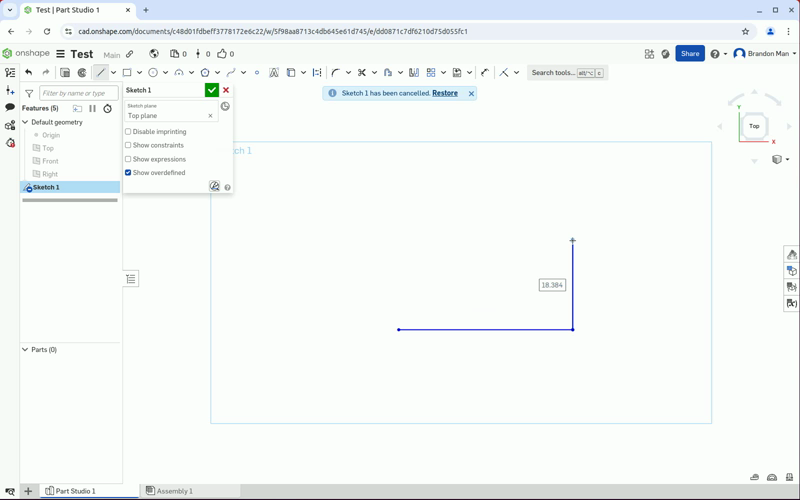
mouse_move(398, 240)
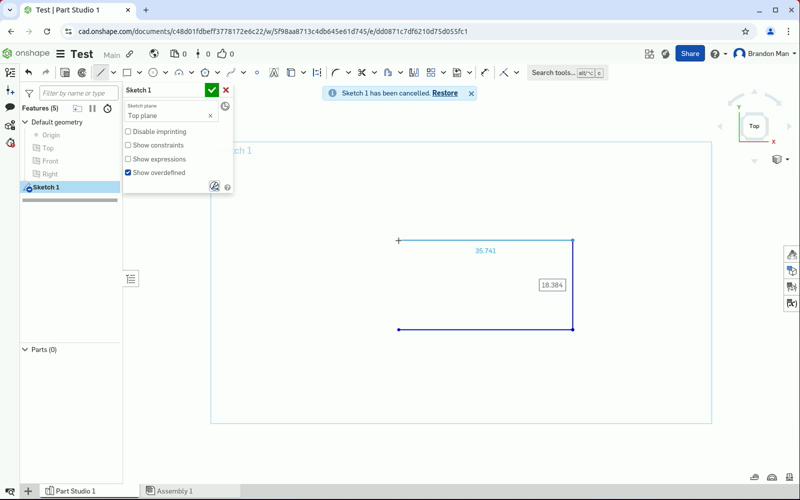
click(398, 240)
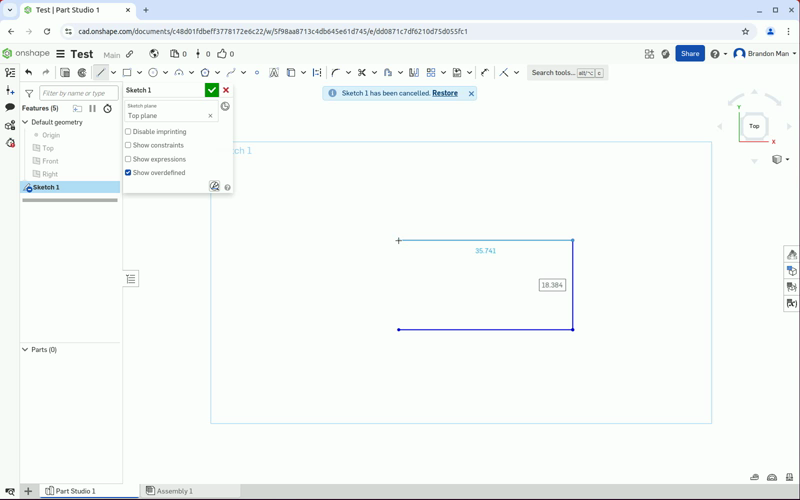
key_up(shift)
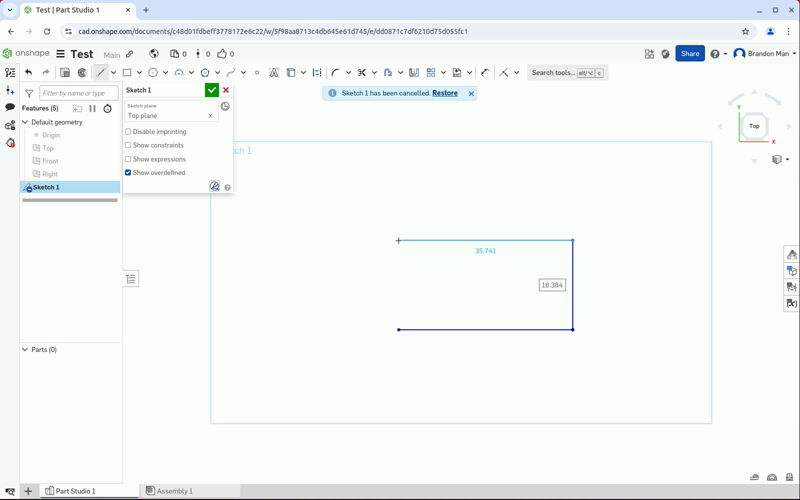
key_down(shift)
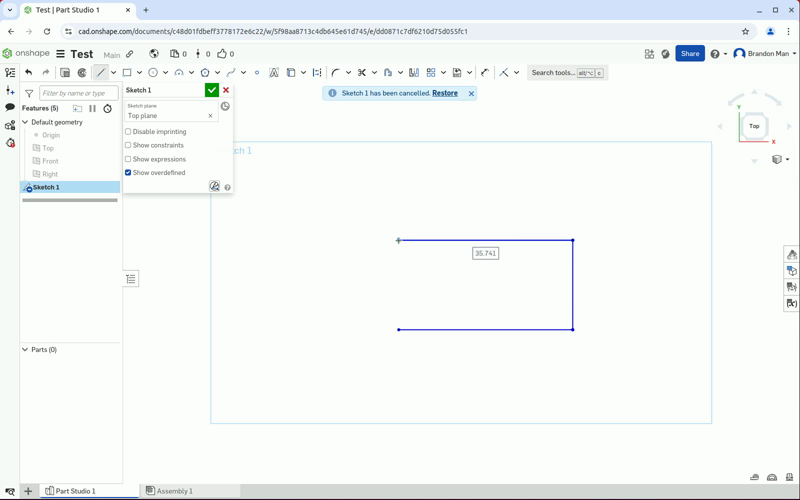
mouse_move(398, 329)
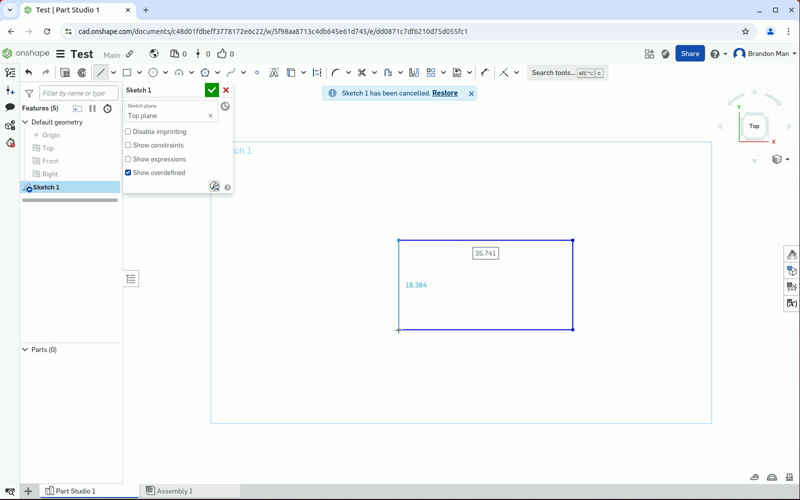
key_up(shift)
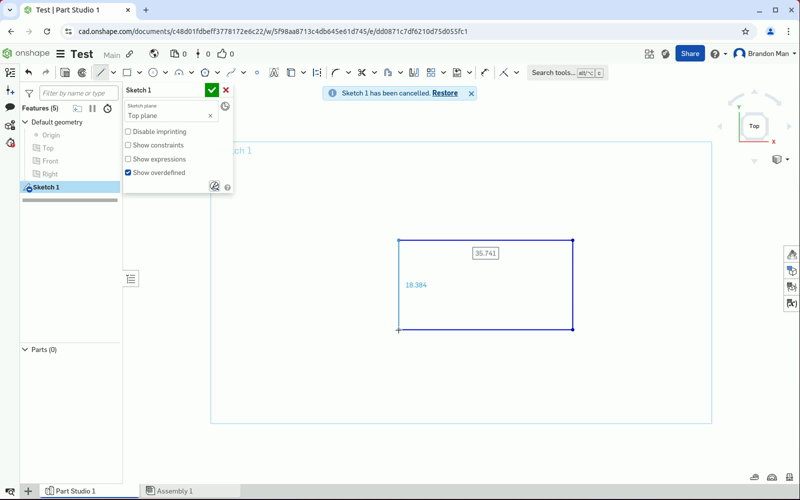
click(398, 329)
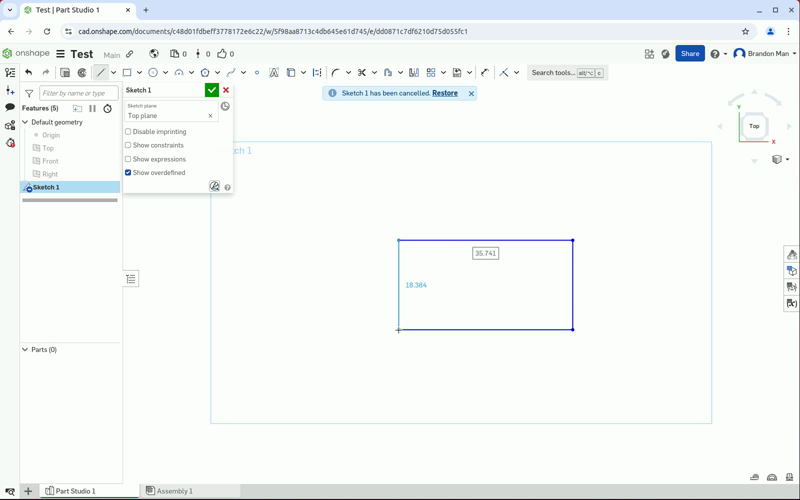
key(esc)
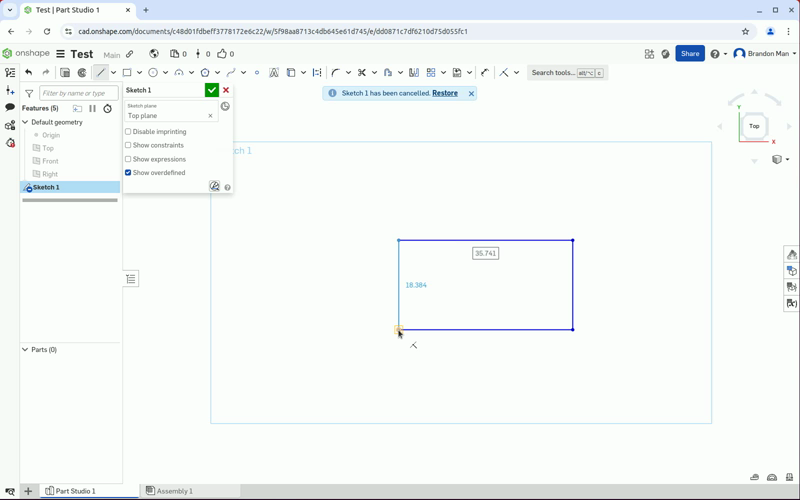
mouse_move(514, 271)
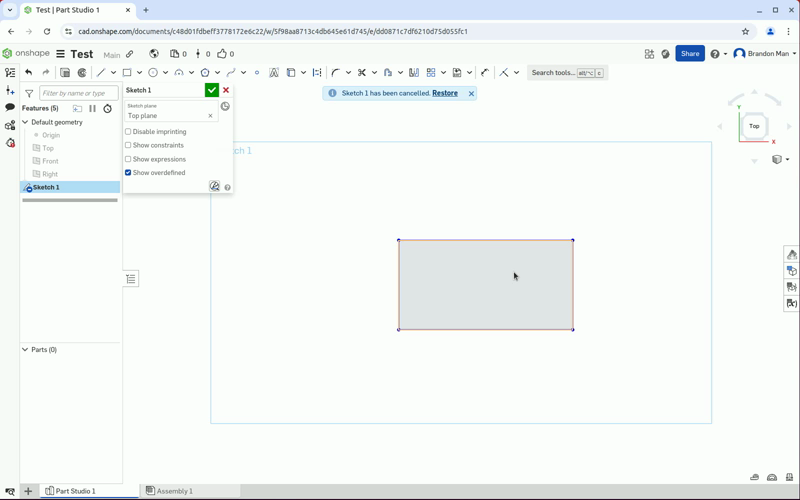
click(514, 271)
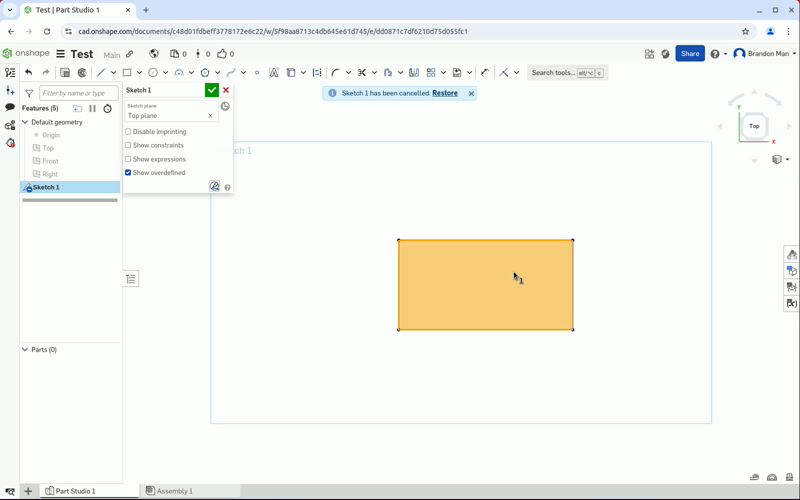
mouse_move(73, 352)
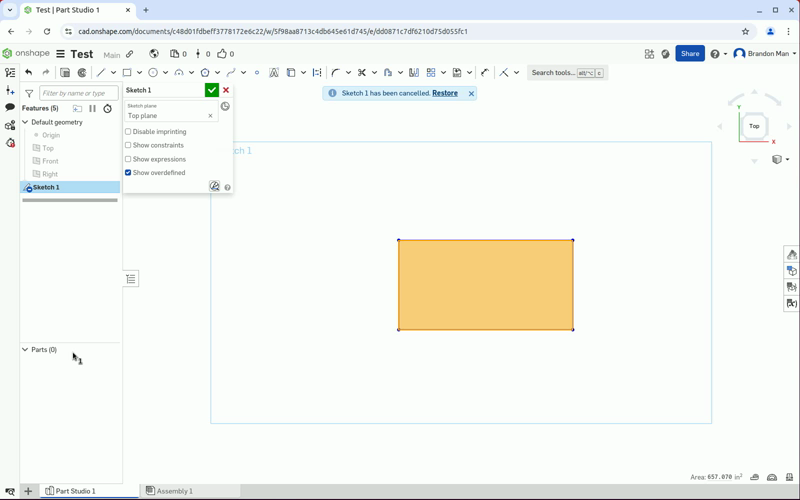
key(shift+y)
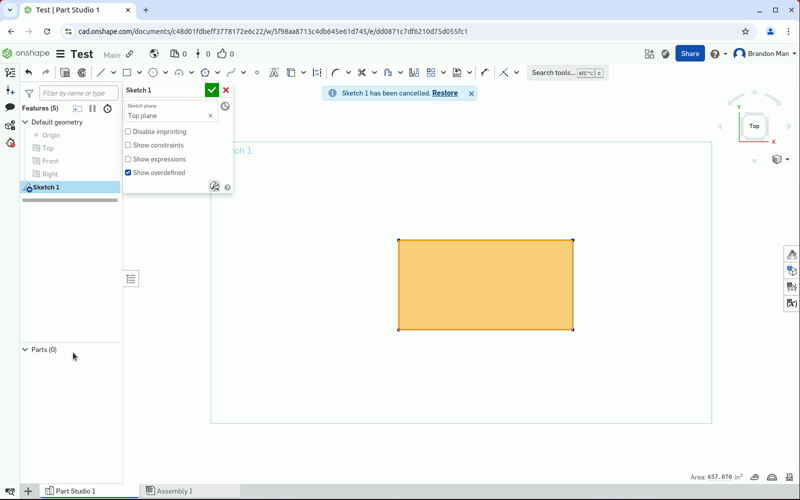
key(shift+e)
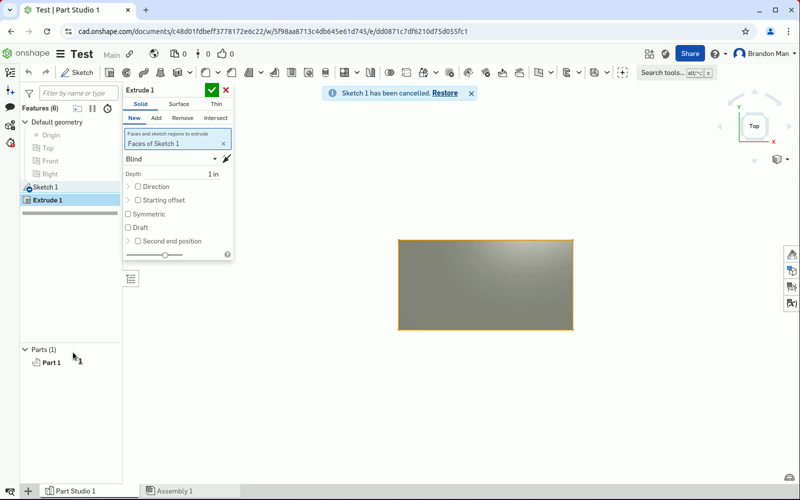
mouse_move(143, 106)
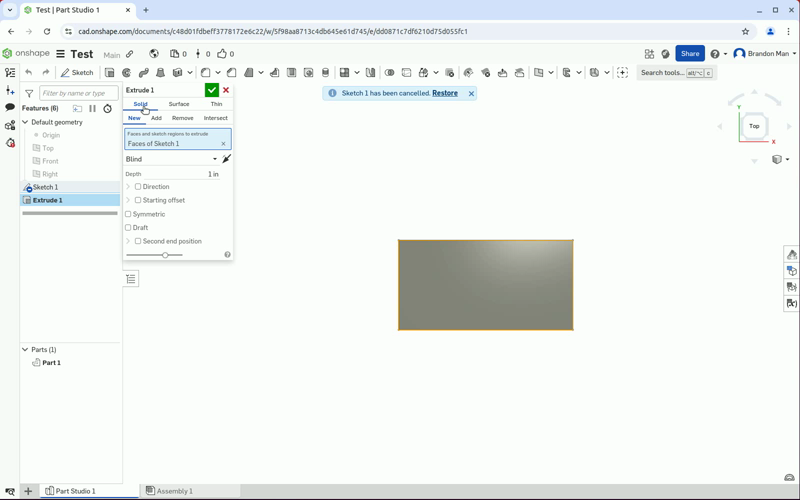
click(143, 106)
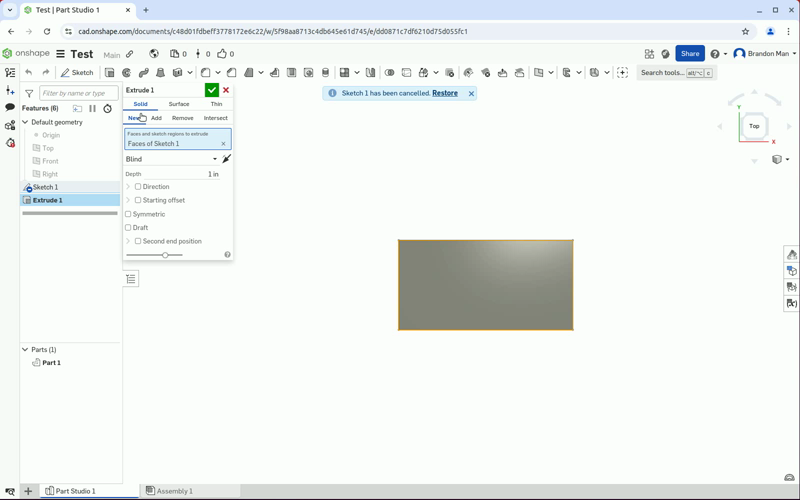
mouse_move(137, 120)
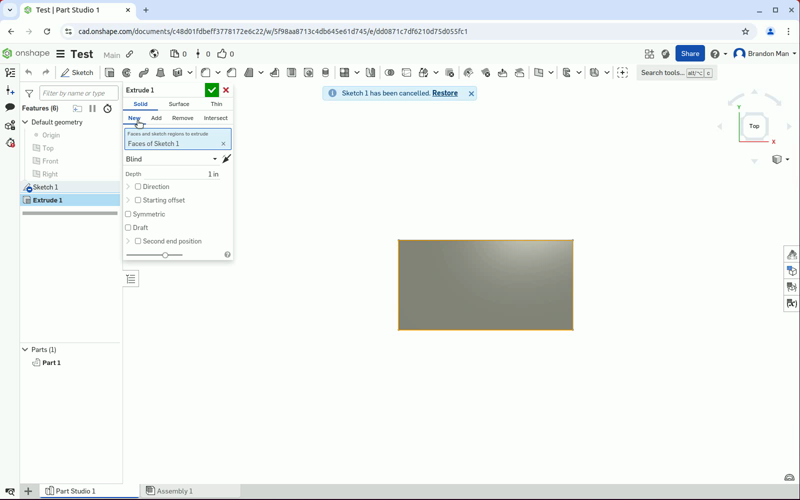
click(137, 120)
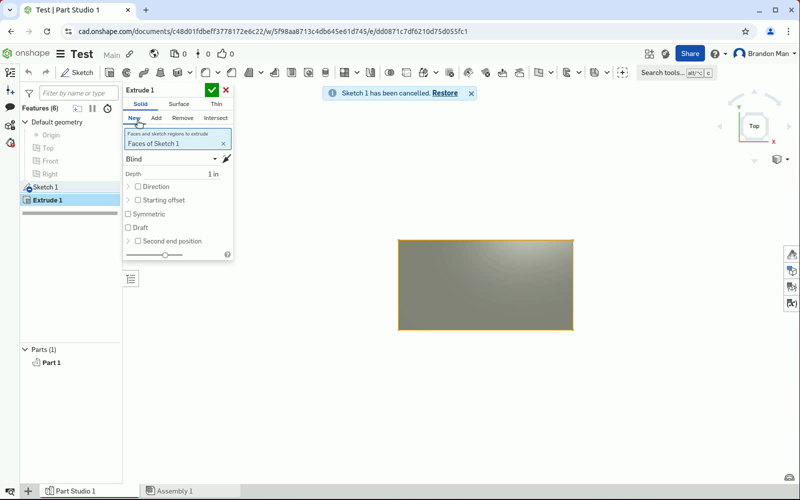
key(tab, 4)
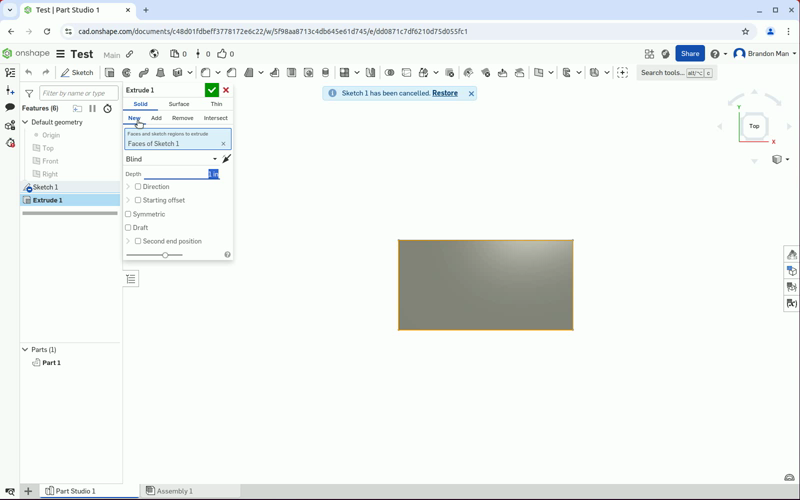
text(13.961)
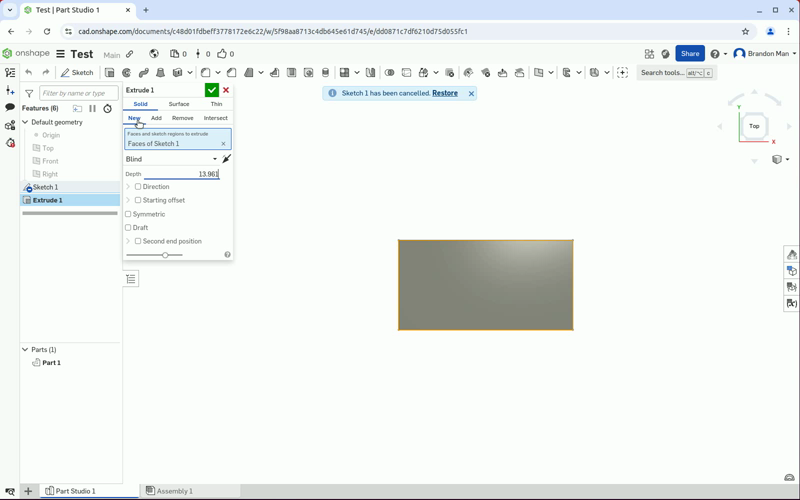
key(enter)
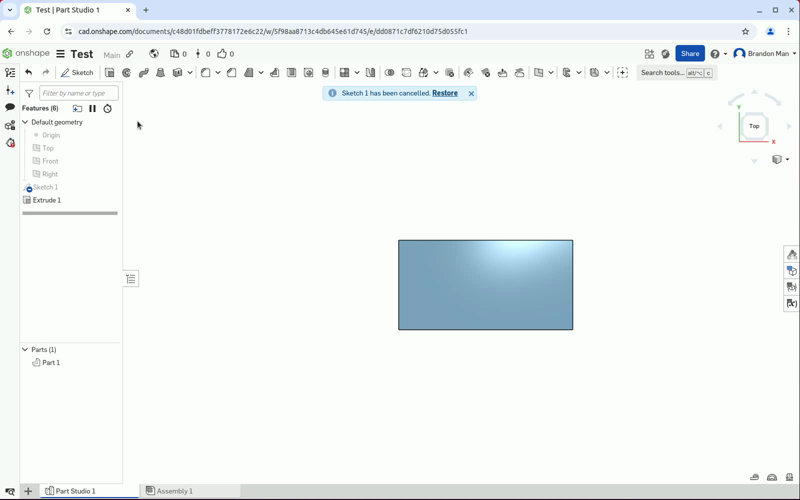
key(shift+h)
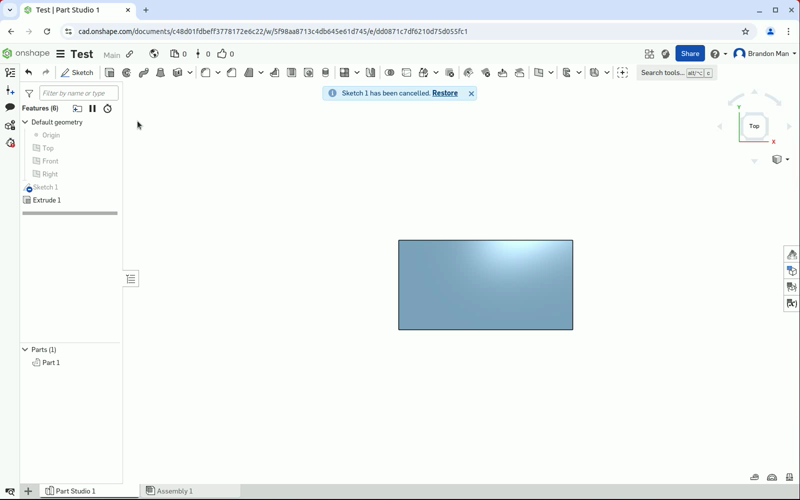
key(shift+h)
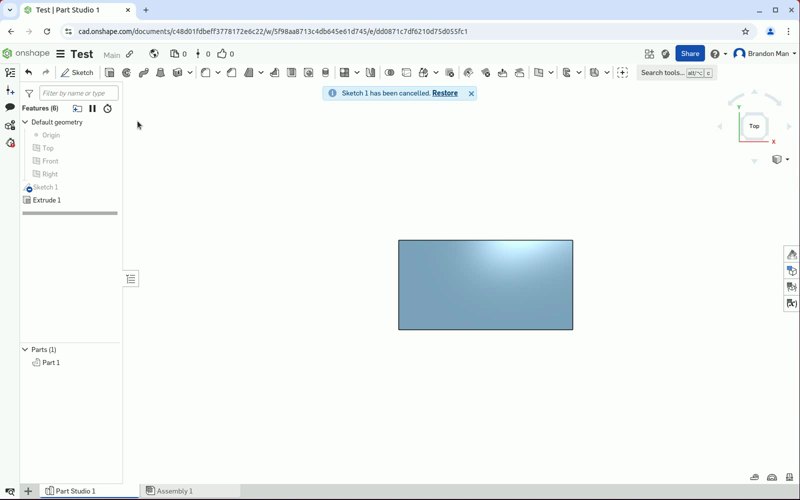
mouse_move(73, 189)
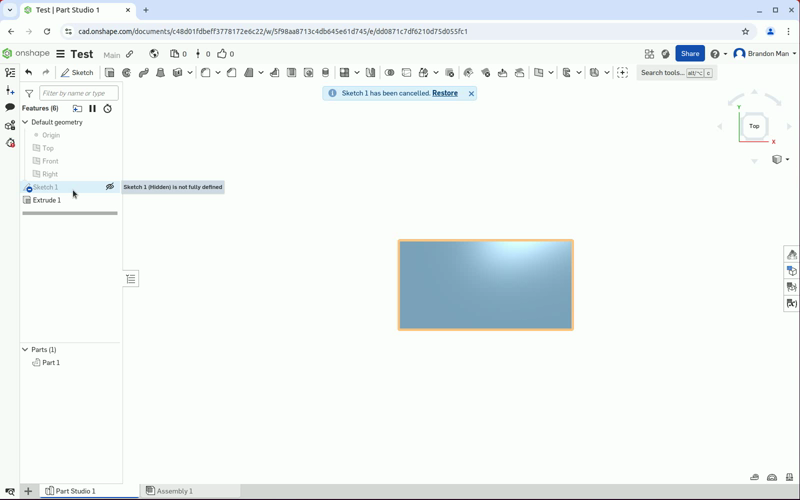
click(73, 189)
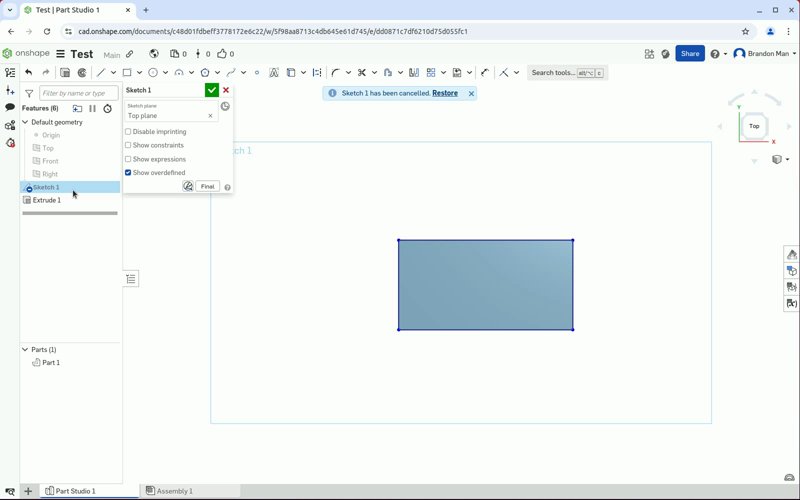
mouse_move(229, 92)
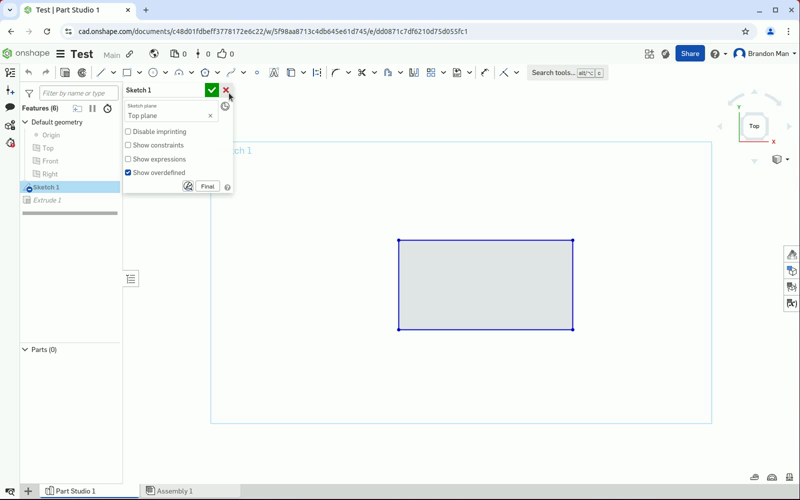
click(229, 92)
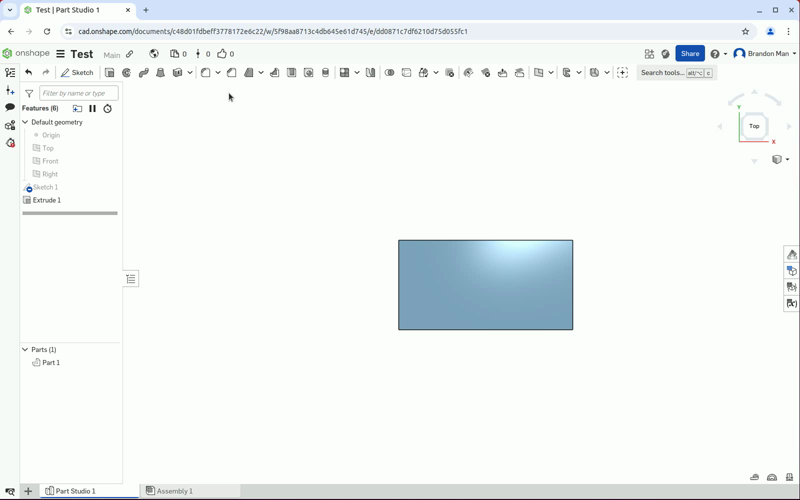
mouse_move(73, 352)
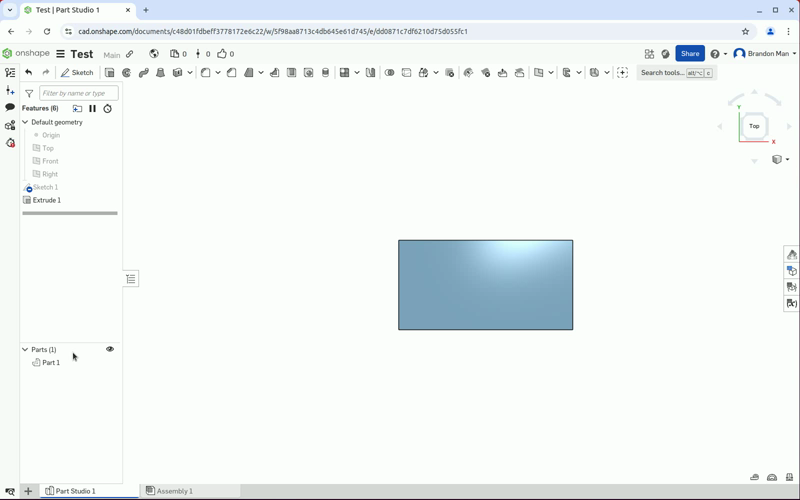
key(y)
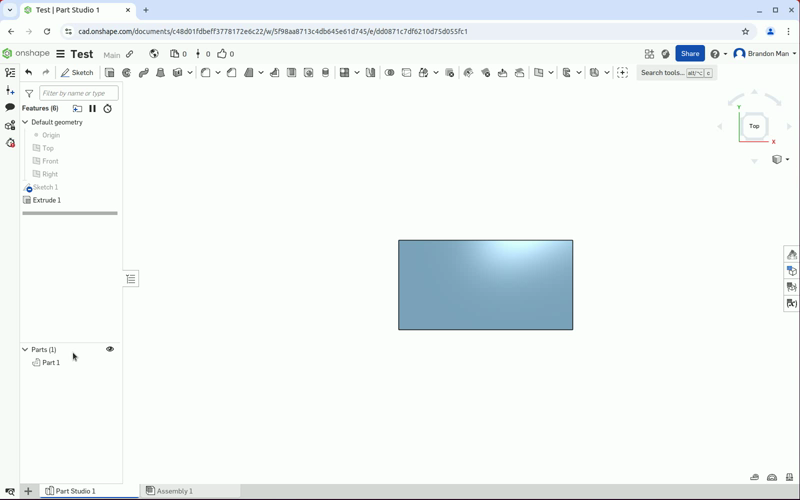
key(shift+p)
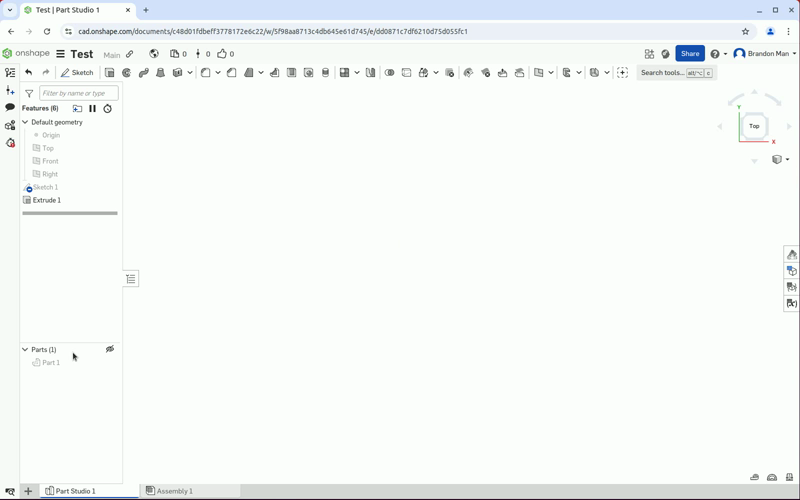
key(space)
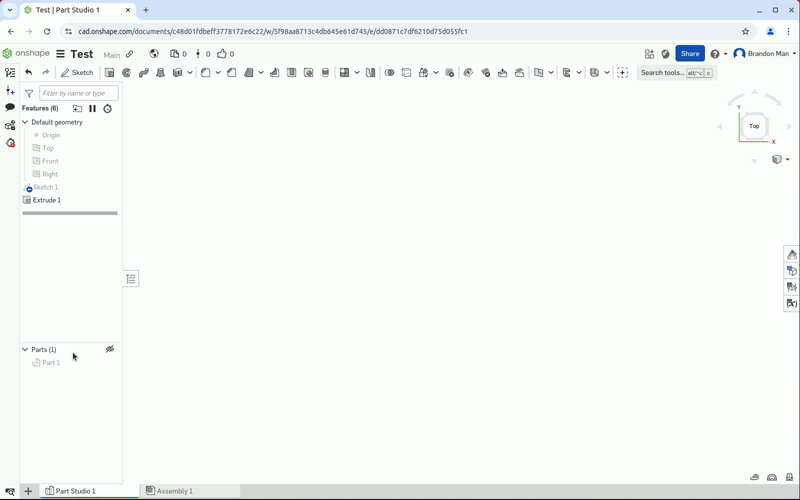
key_down(shift)
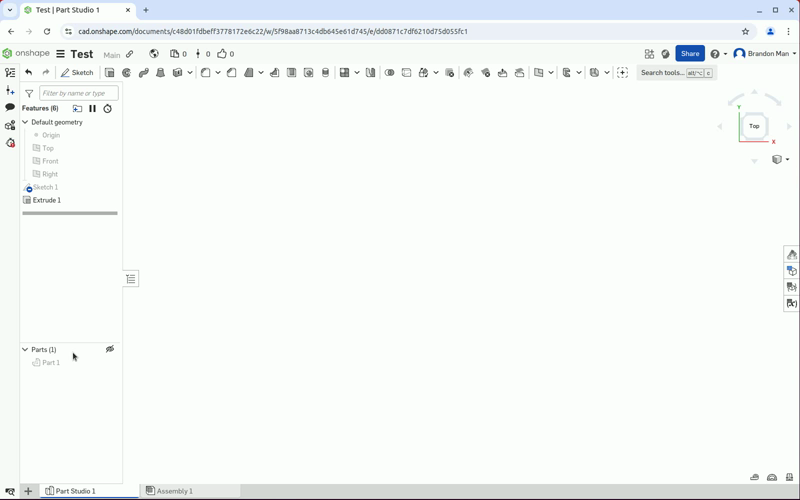
key(up)
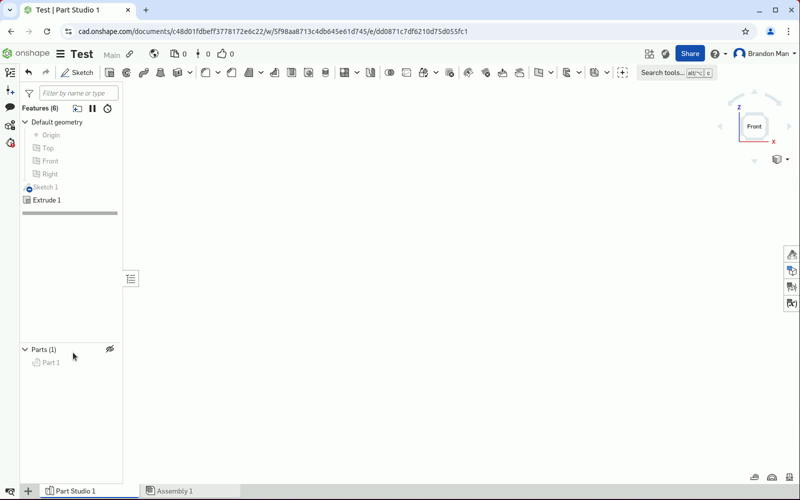
key_up(shift)
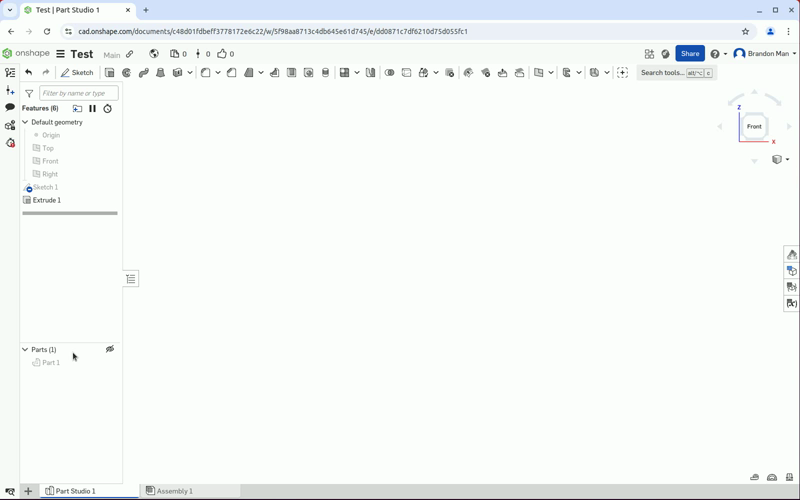
mouse_move(73, 352)
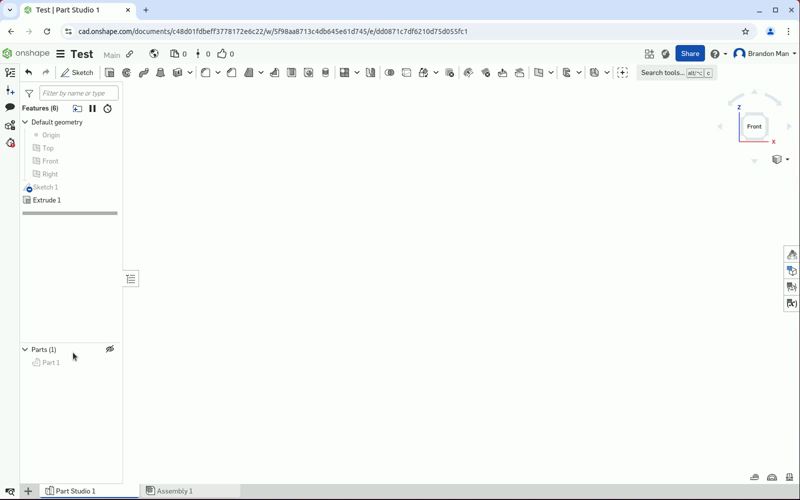
key(shift+y)
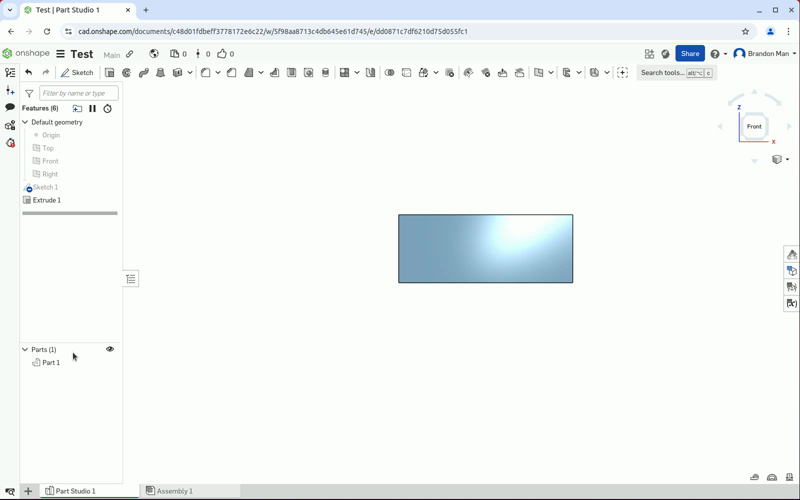
mouse_move(541, 75)
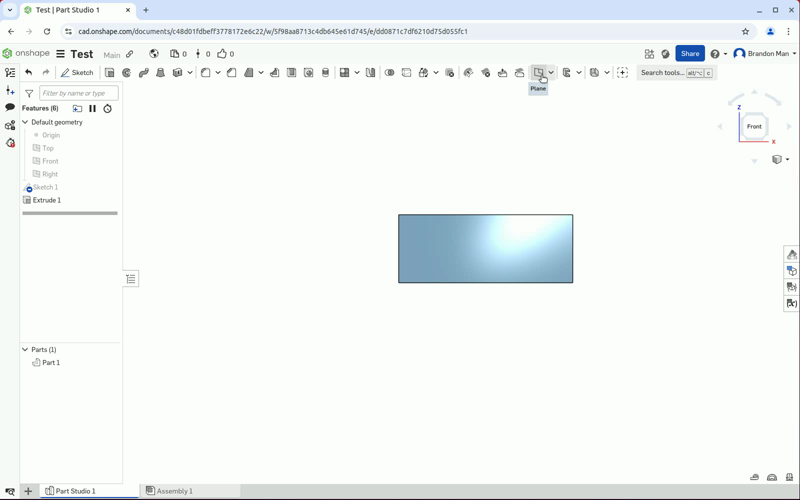
click(541, 75)
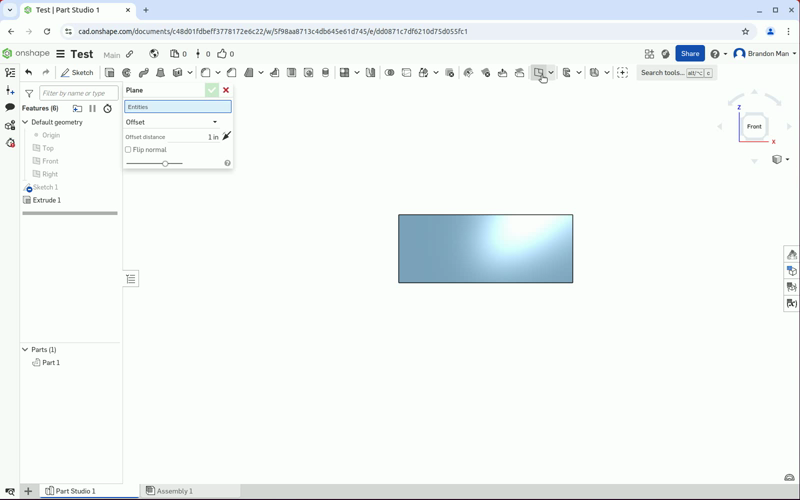
mouse_move(73, 163)
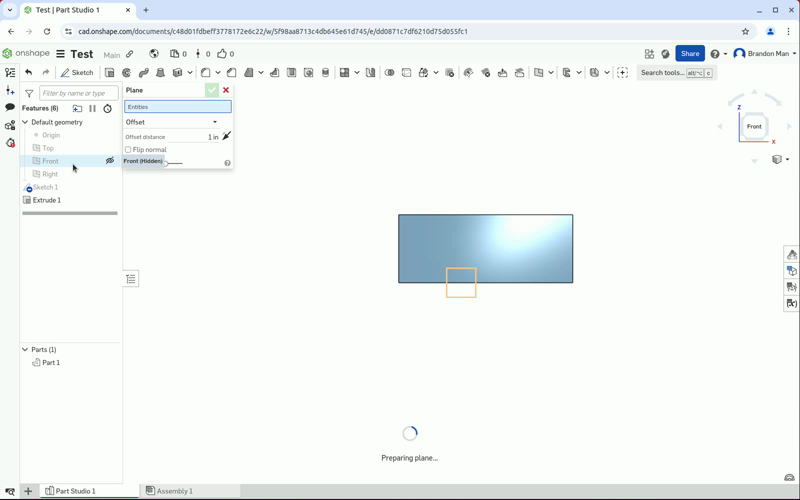
click(73, 163)
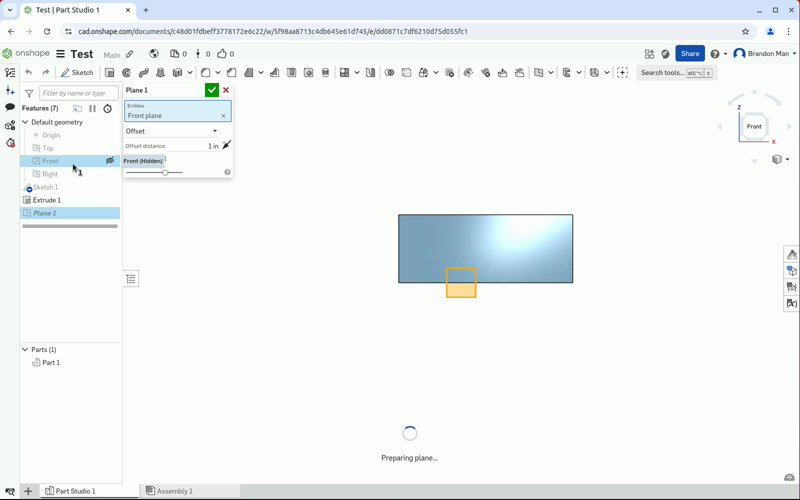
key(tab, 2)
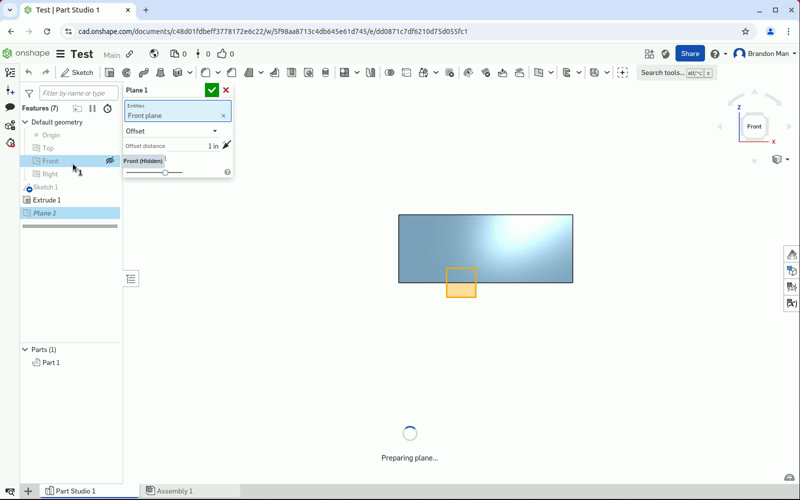
text(9.613)
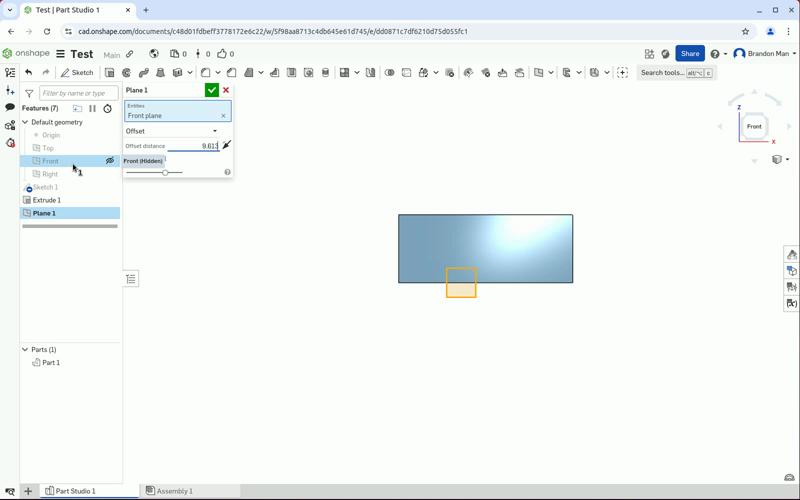
key(enter, 2)
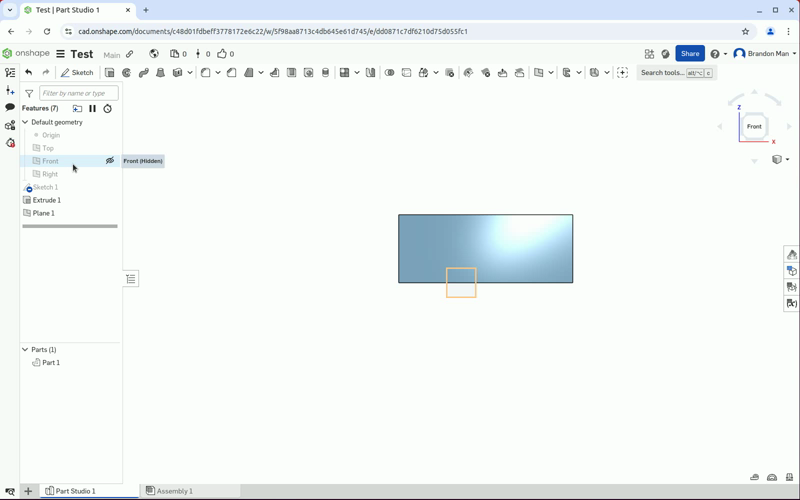
key(shift+s)
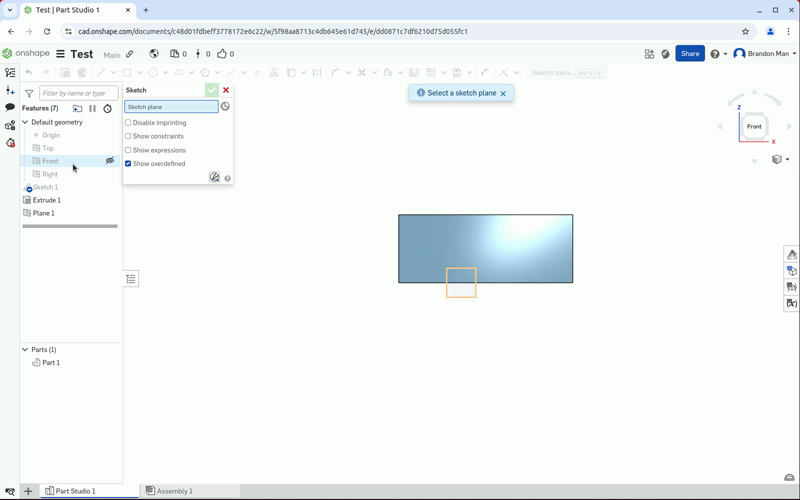
mouse_move(73, 215)
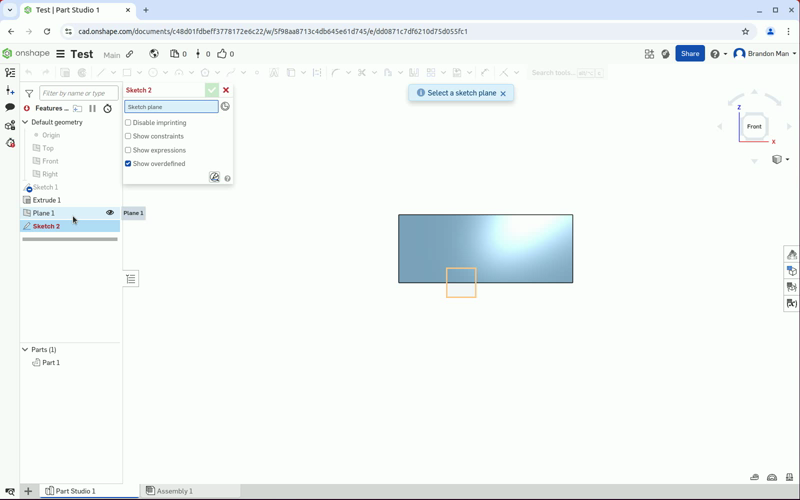
click(73, 215)
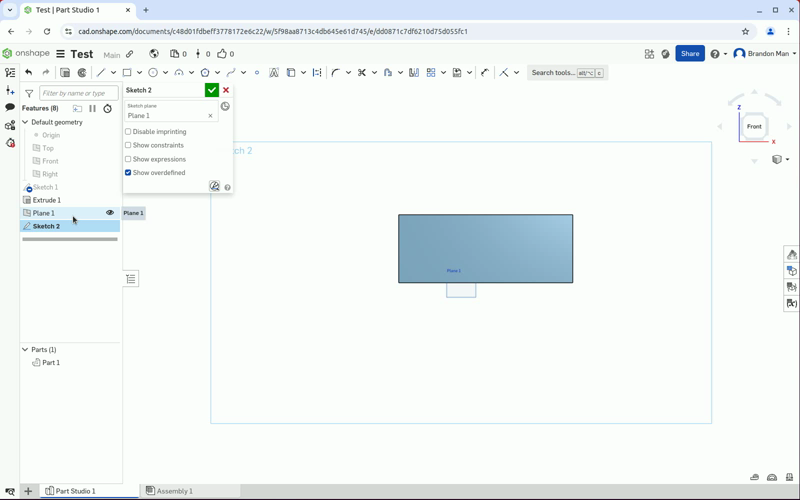
mouse_move(73, 352)
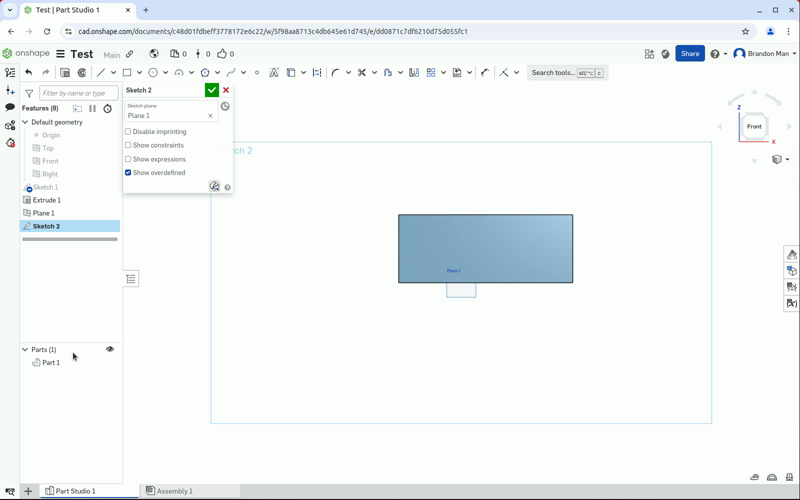
key(y)
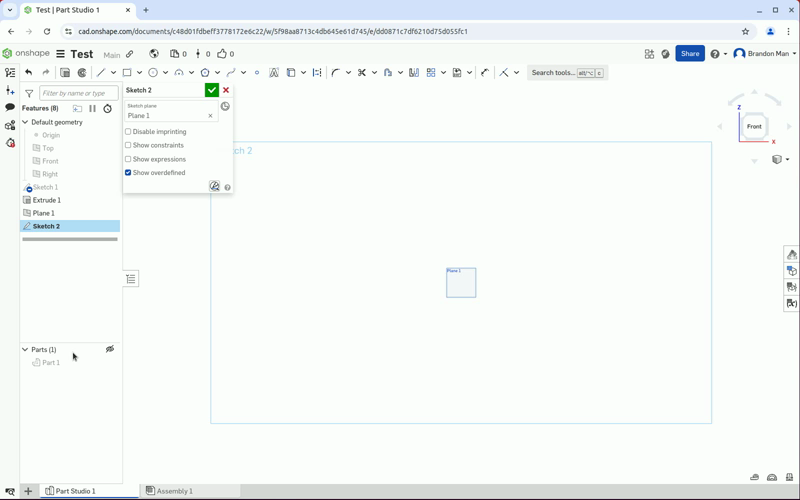
key(a)
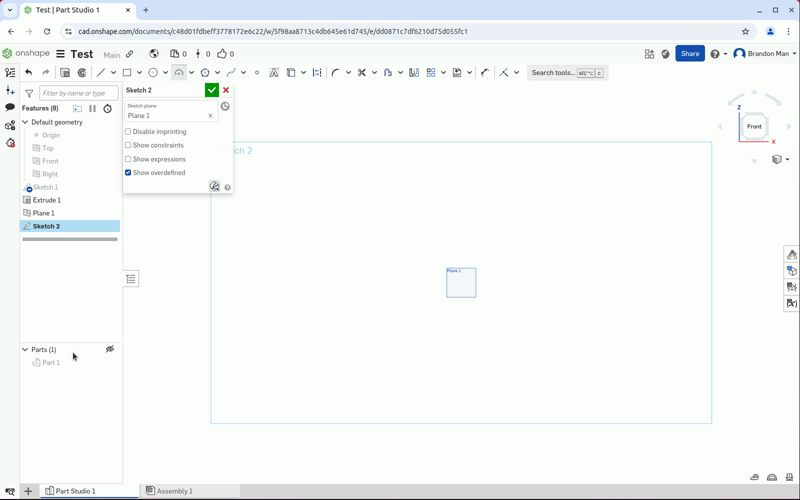
key_down(shift)
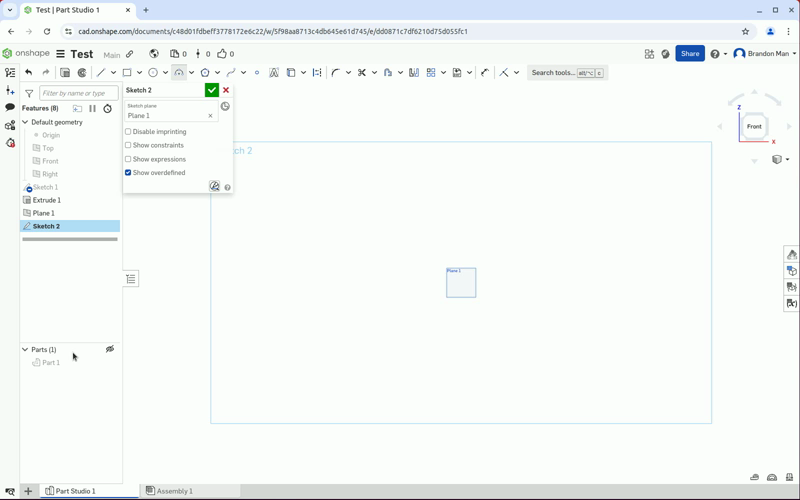
mouse_move(413, 215)
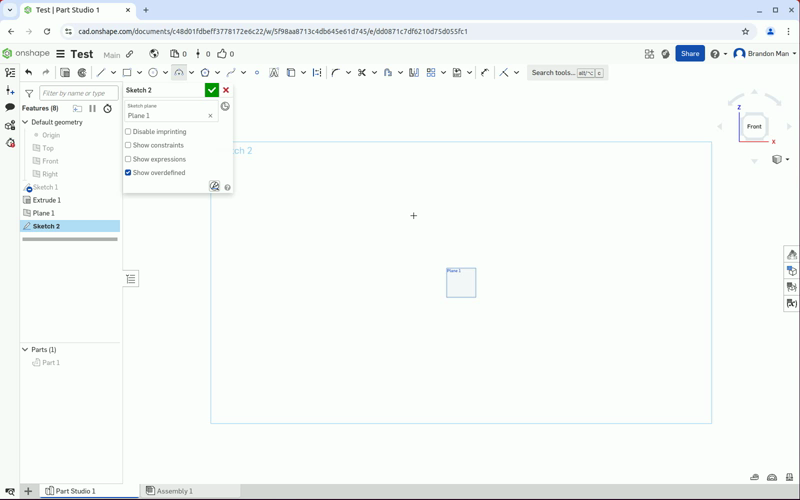
click(413, 215)
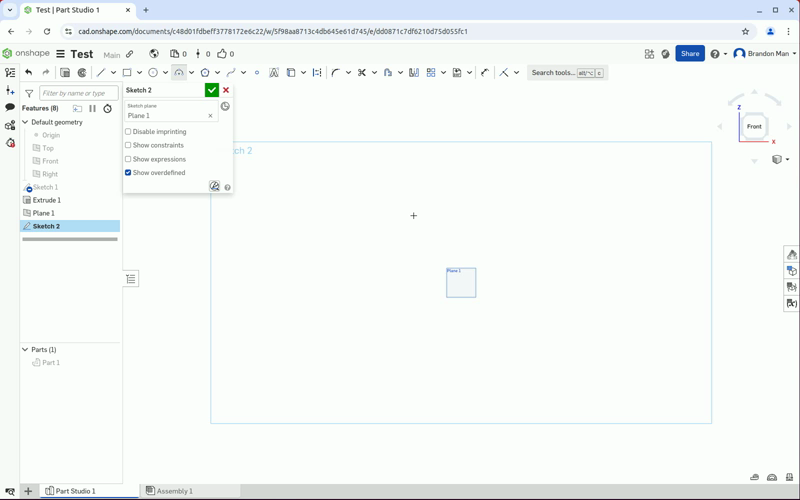
key_up(shift)
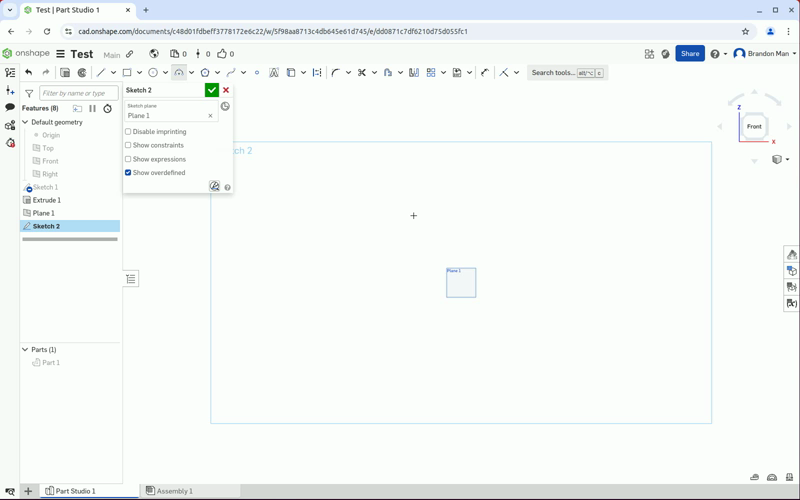
key_down(shift)
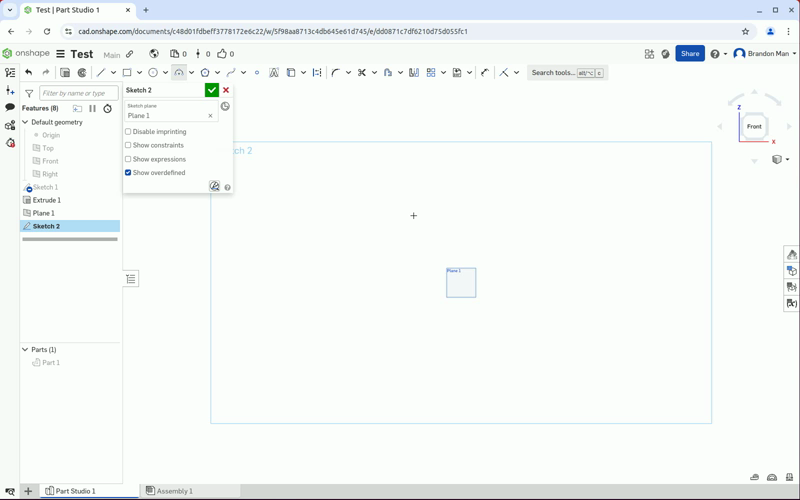
mouse_move(557, 215)
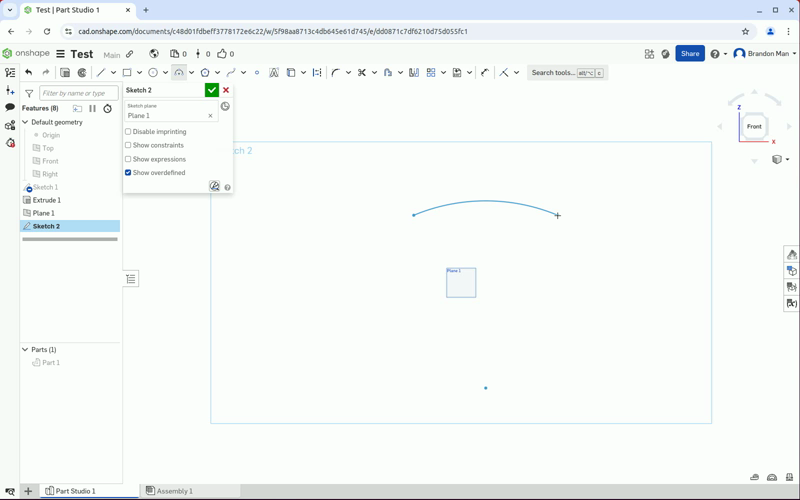
click(557, 215)
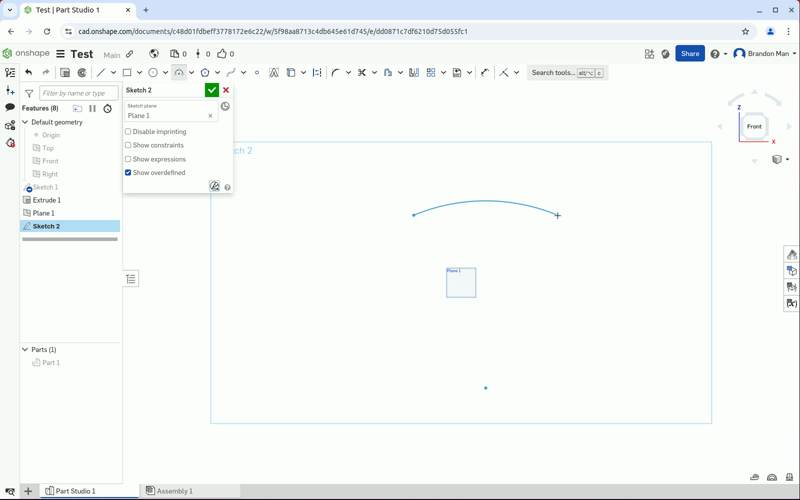
mouse_move(486, 258)
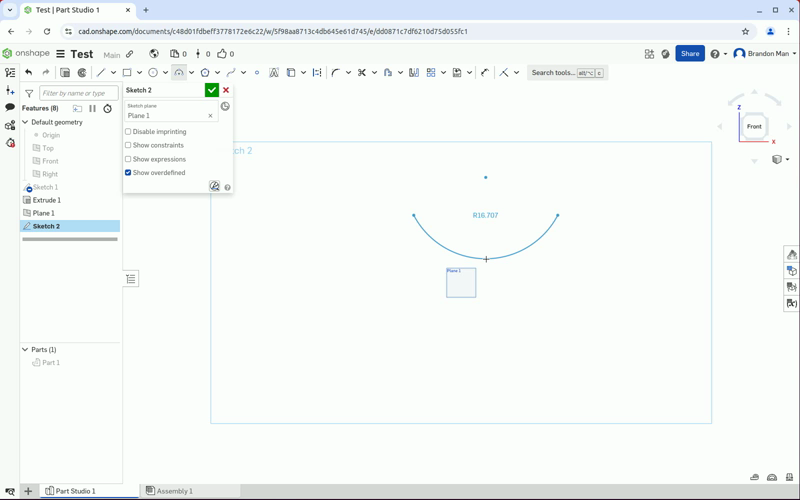
click(486, 258)
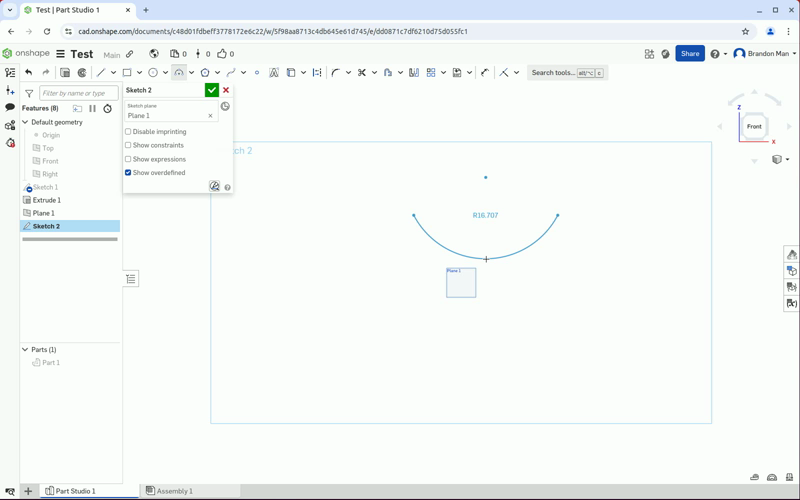
key_up(shift)
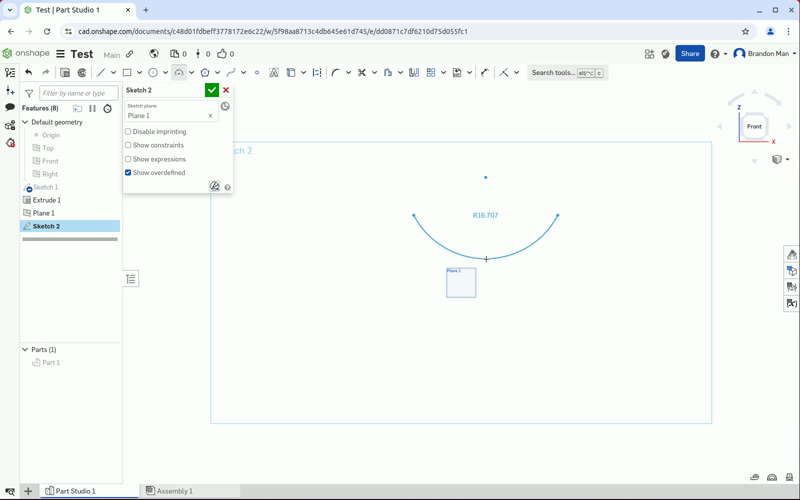
key(esc)
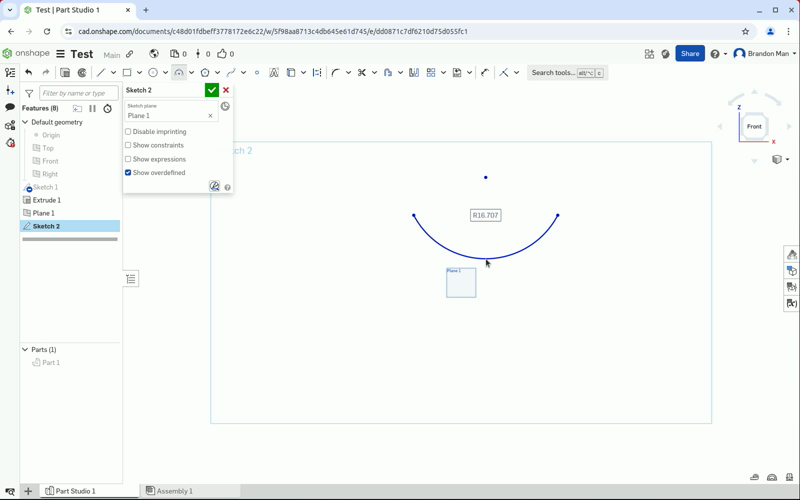
key(l)
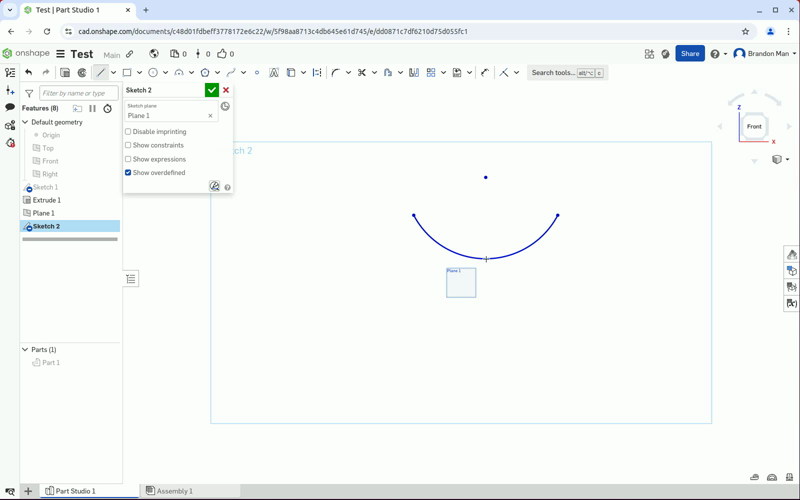
mouse_move(557, 215)
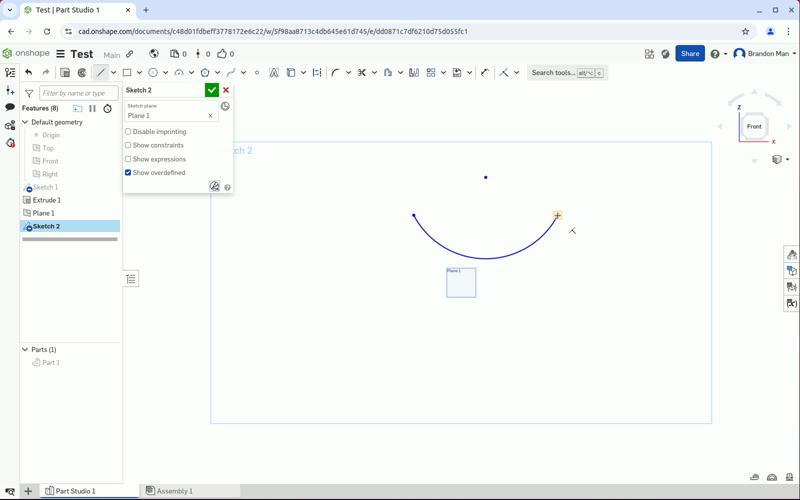
click(557, 215)
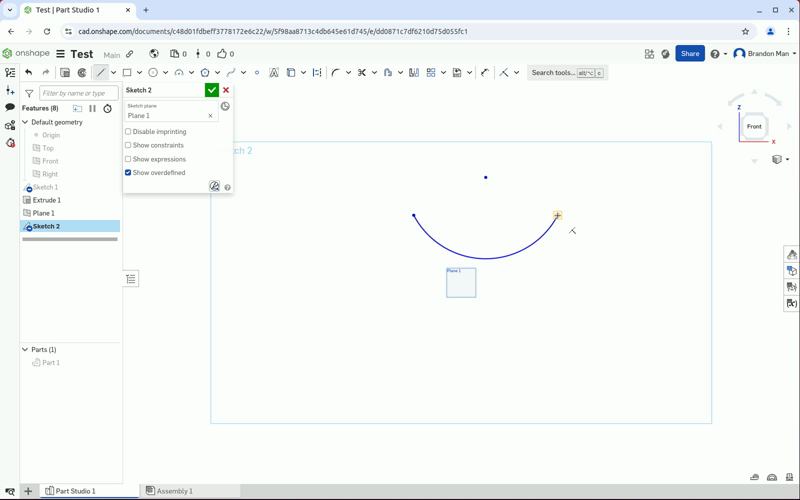
key_down(shift)
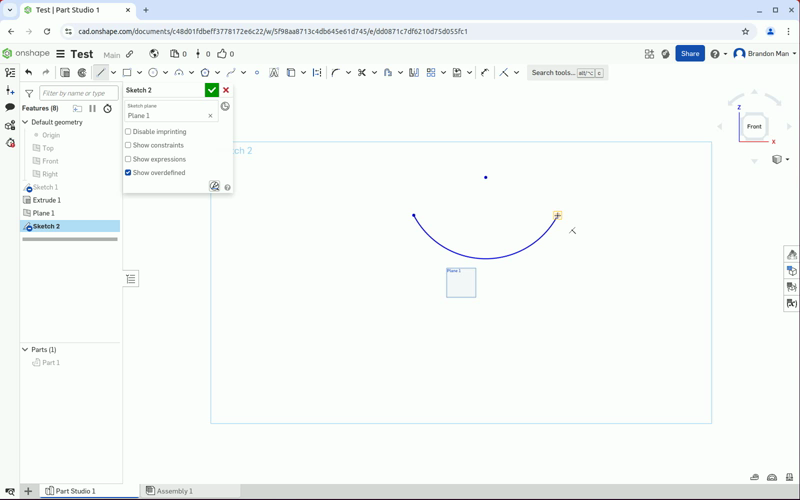
mouse_move(413, 215)
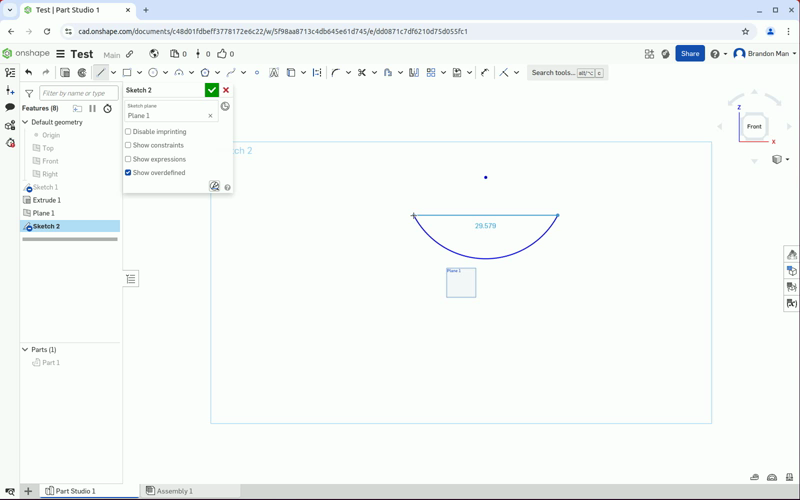
key_up(shift)
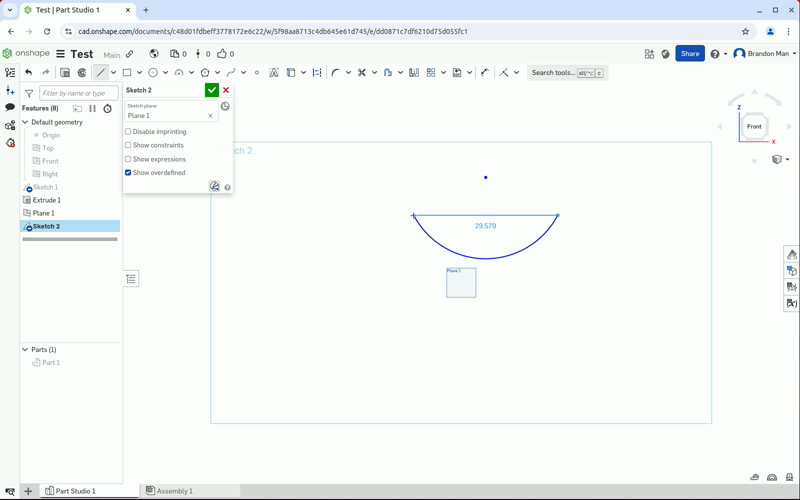
click(413, 215)
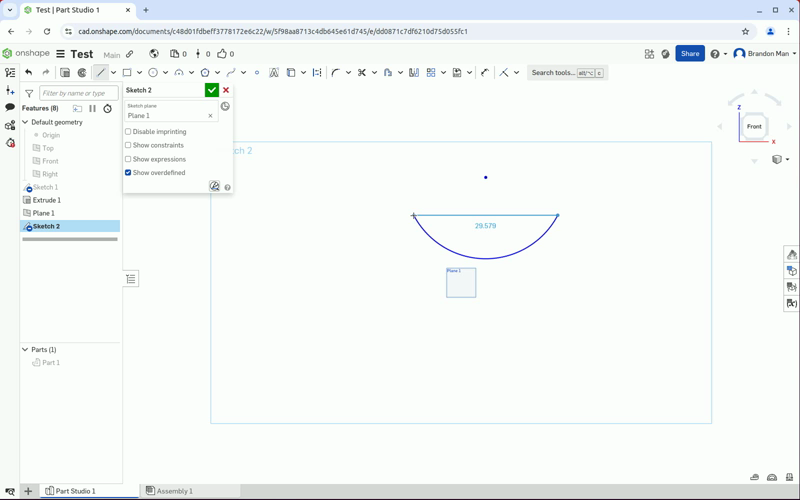
key(esc)
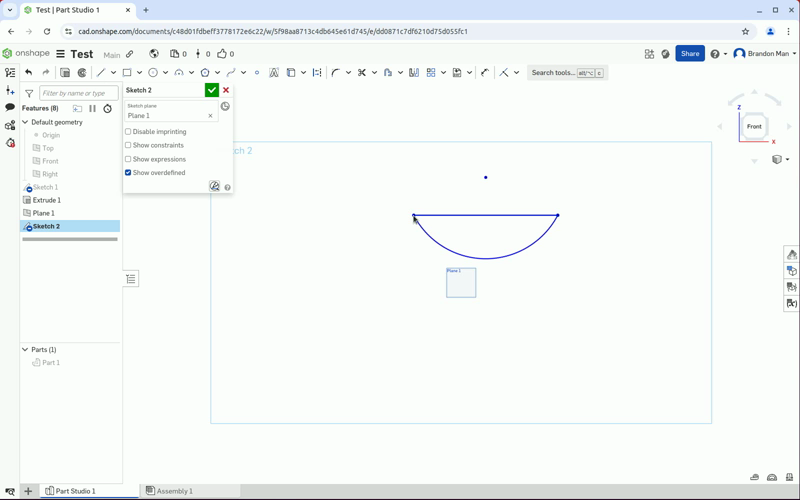
mouse_move(422, 223)
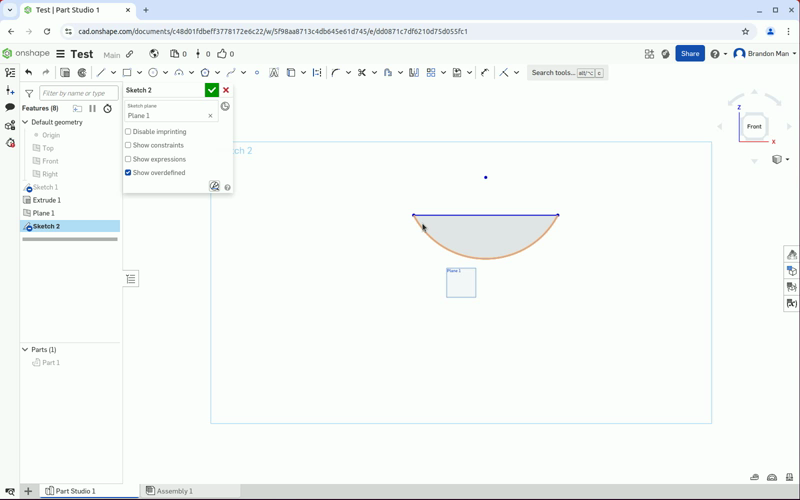
click(422, 223)
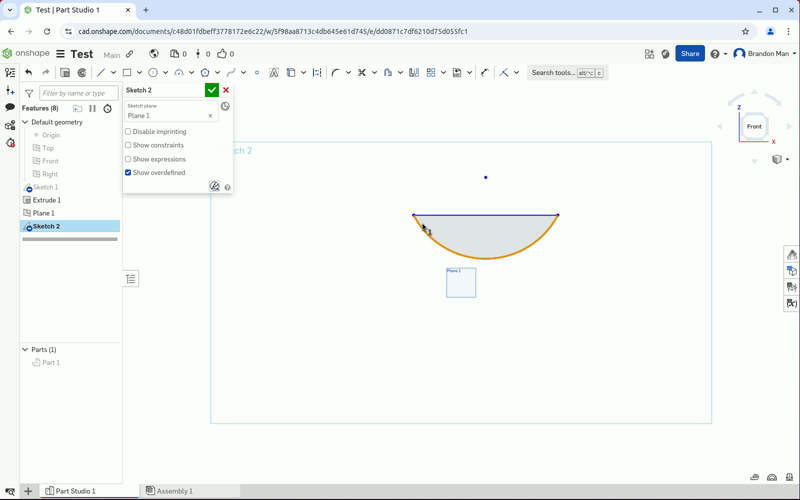
mouse_move(73, 352)
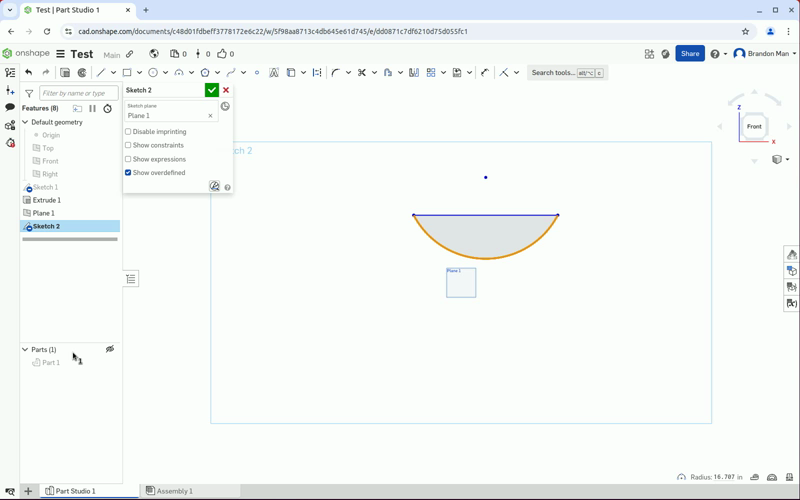
key(shift+y)
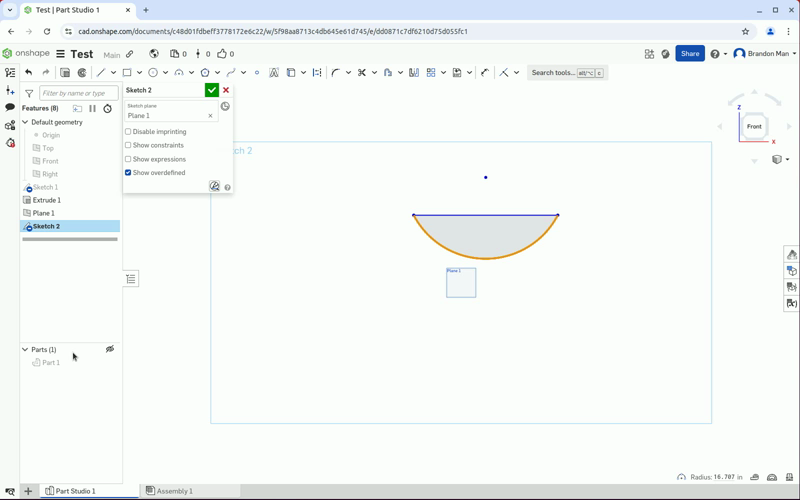
key(shift+e)
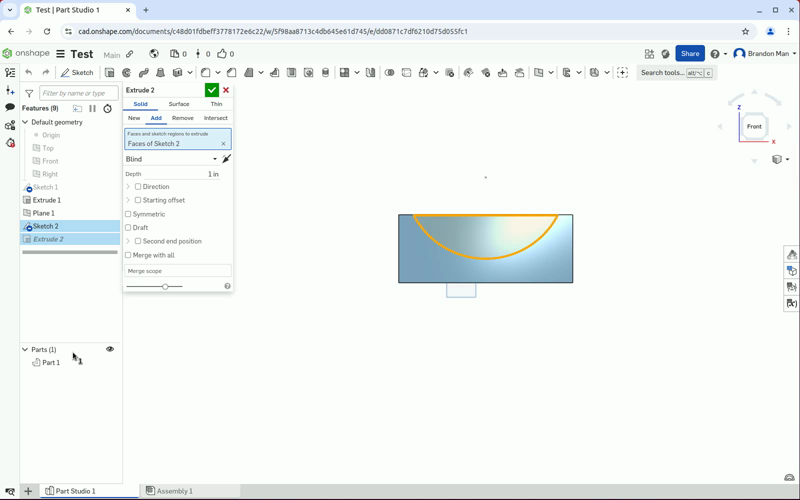
mouse_move(143, 106)
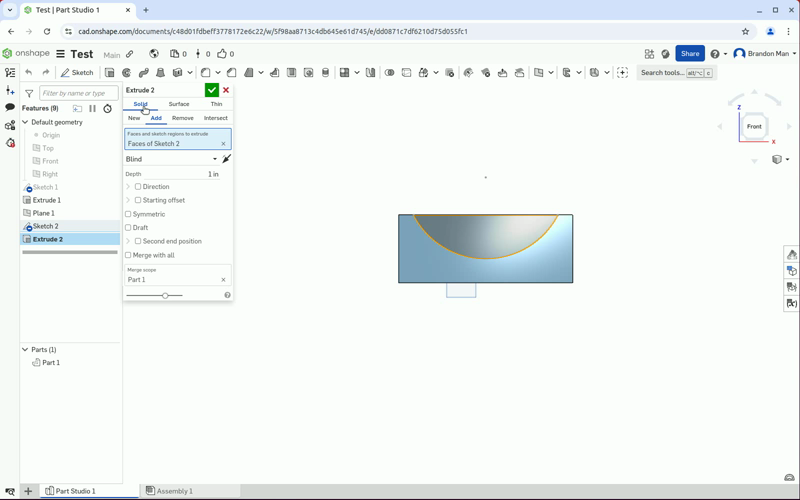
click(143, 106)
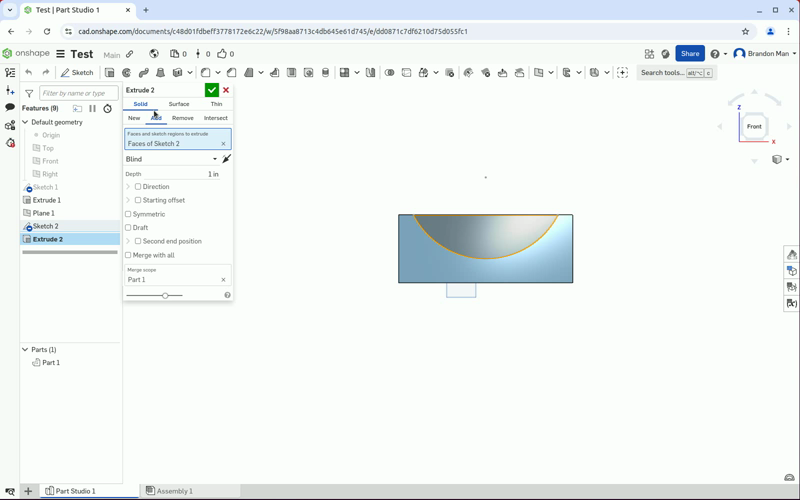
mouse_move(186, 120)
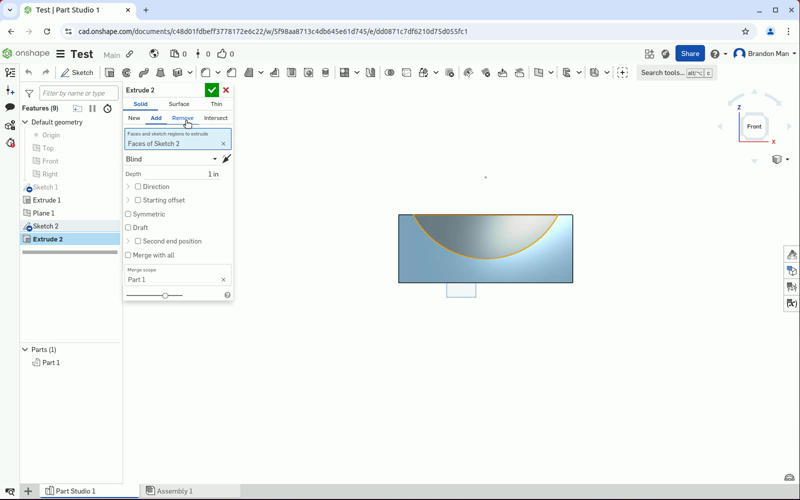
click(186, 120)
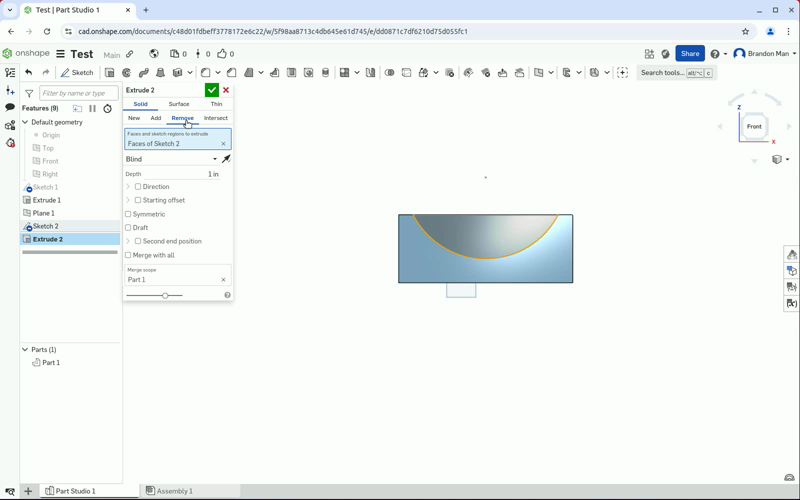
key(tab, 4)
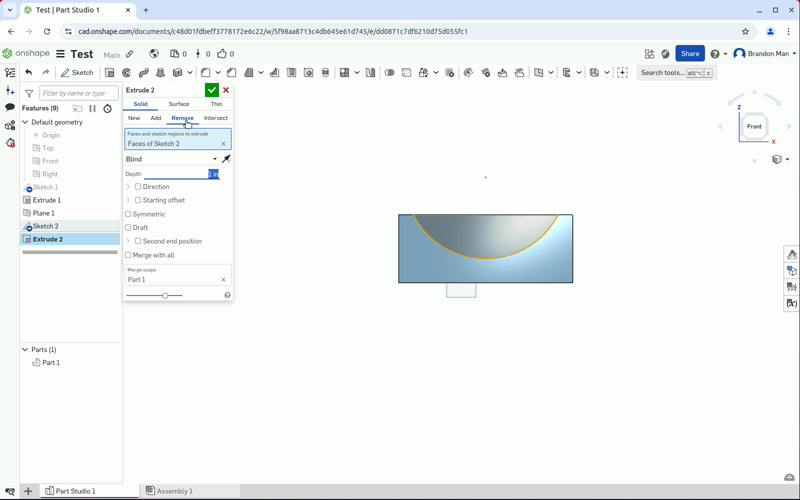
text(18.294)
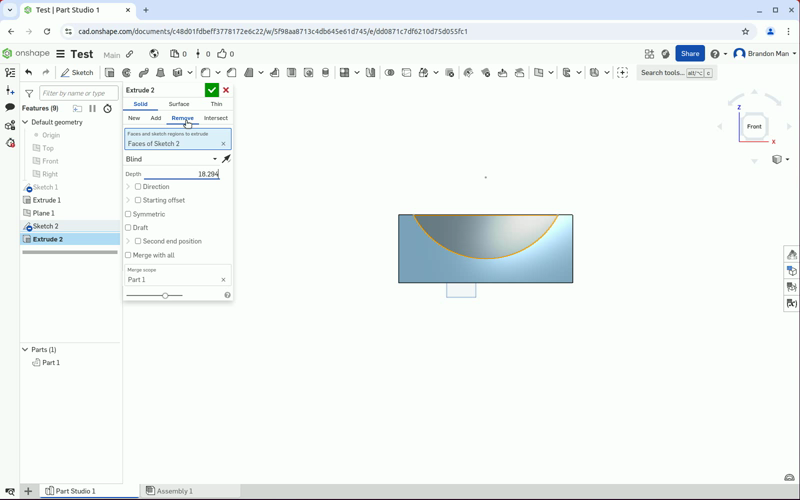
key(tab, 6)
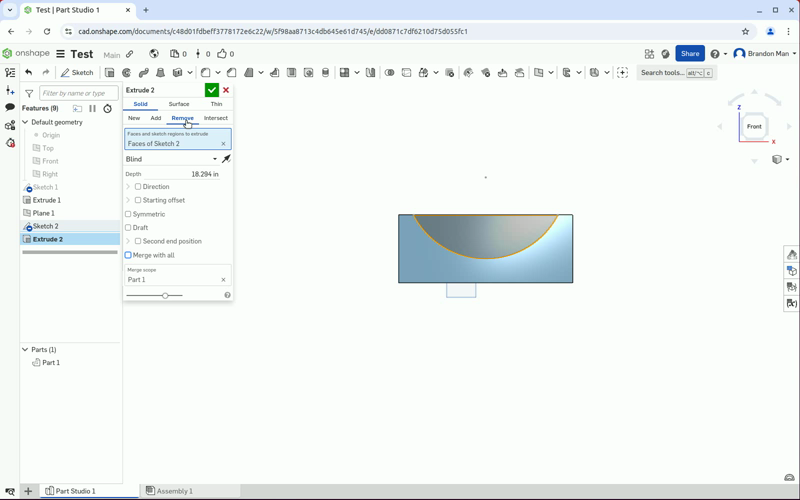
key(space)
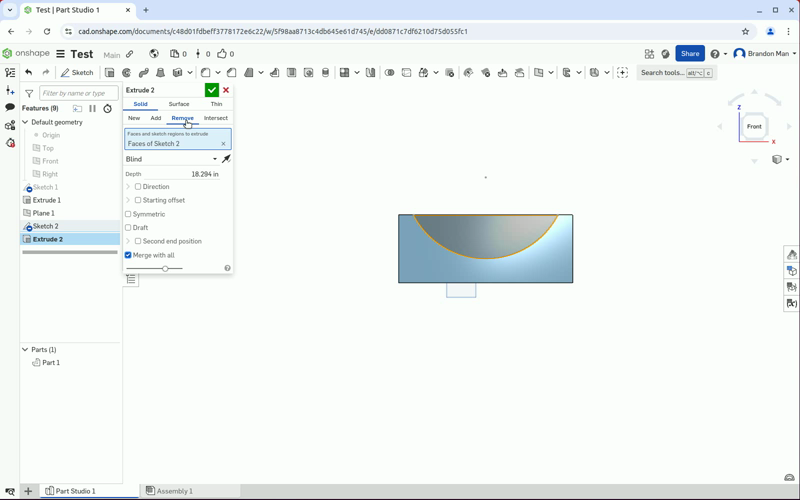
key(enter)
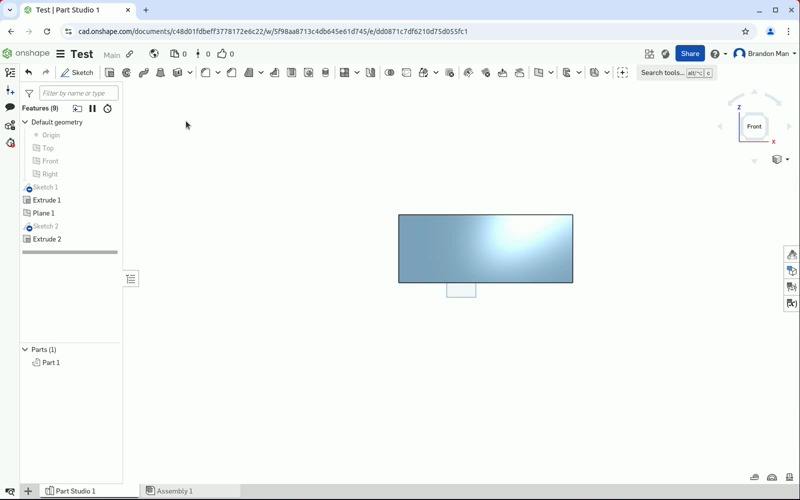
key(shift+h)
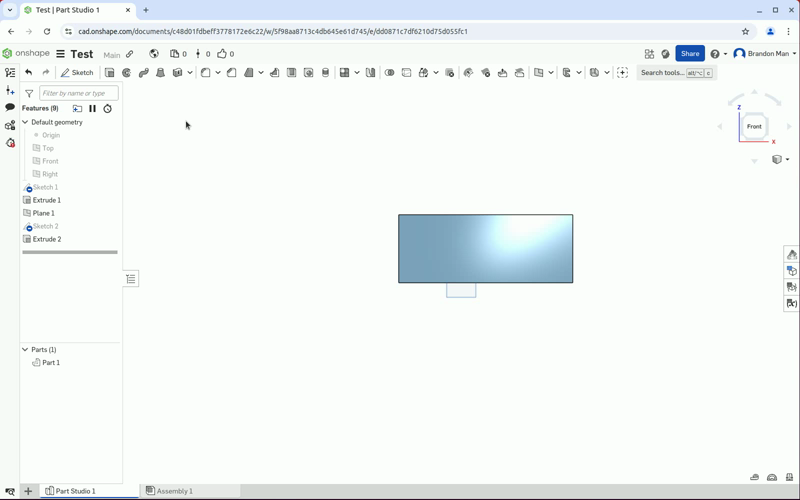
key(shift+h)
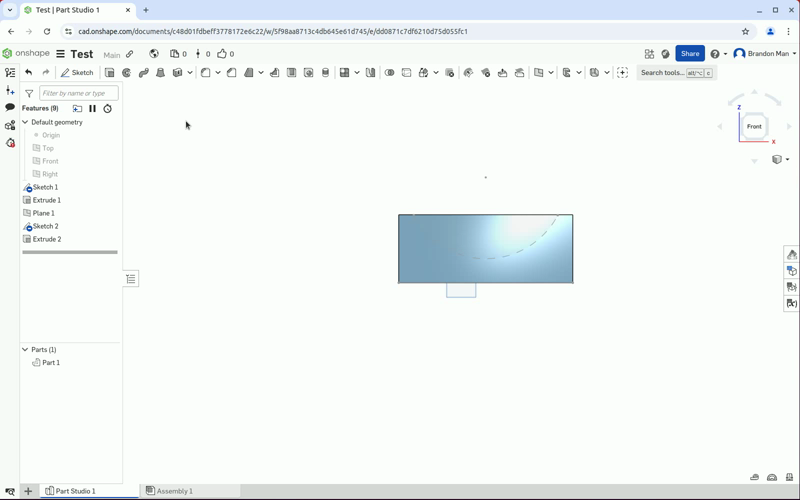
key(shift+7)
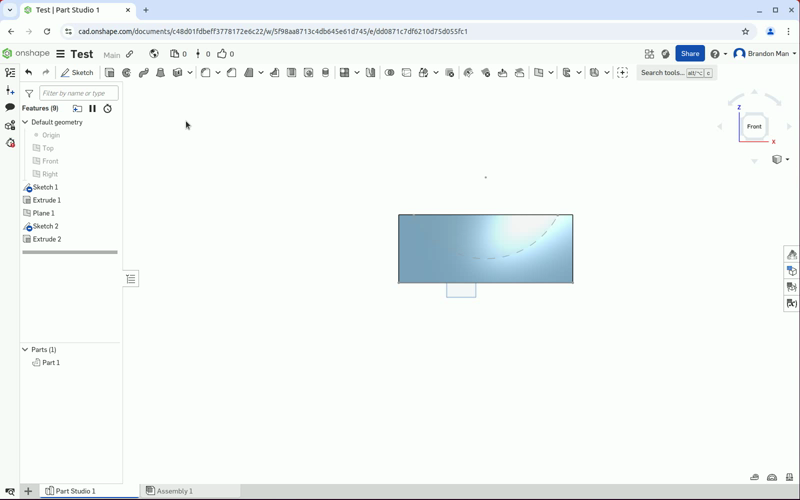
key(left, 2)
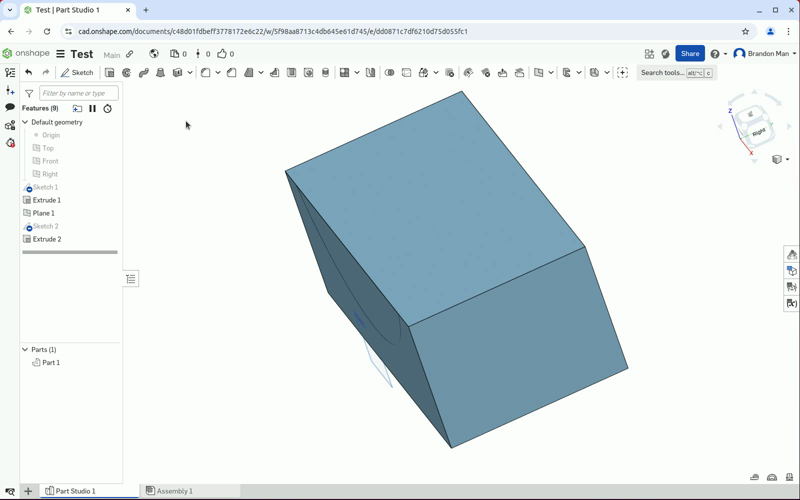
key(down, 2)
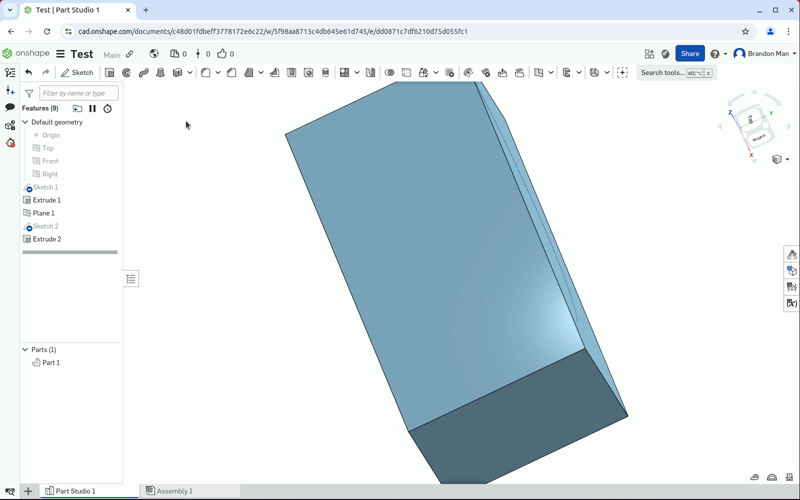
key(up, 2)
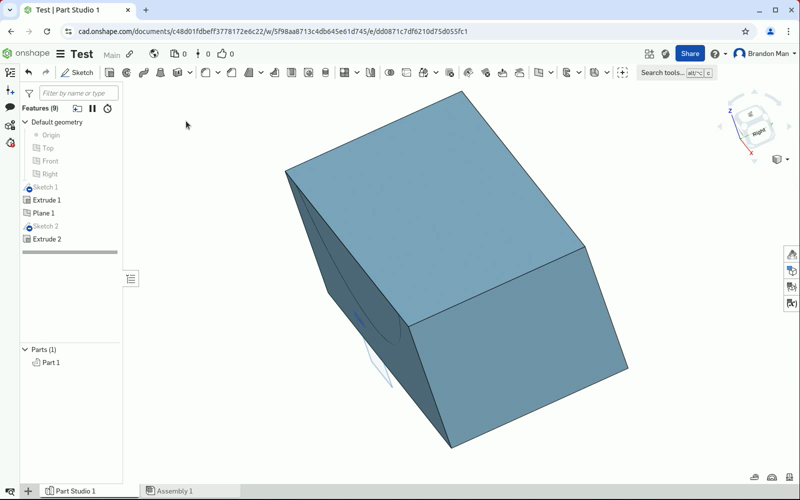
key(right, 2)
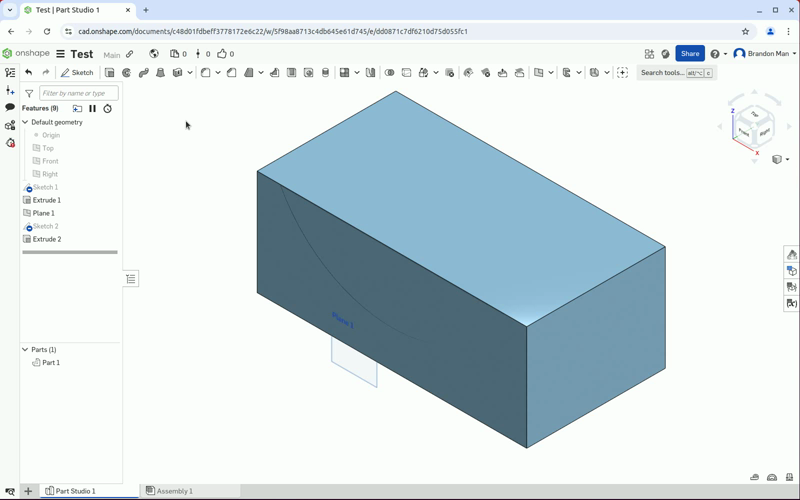
mouse_move(73, 189)
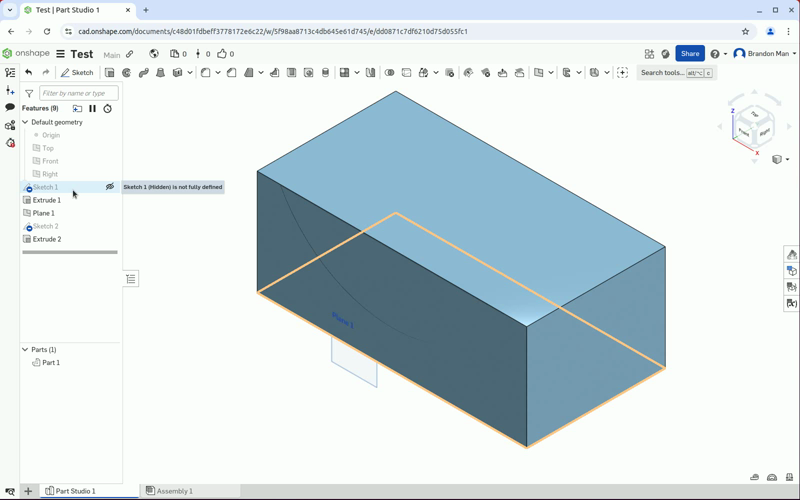
click(73, 189)